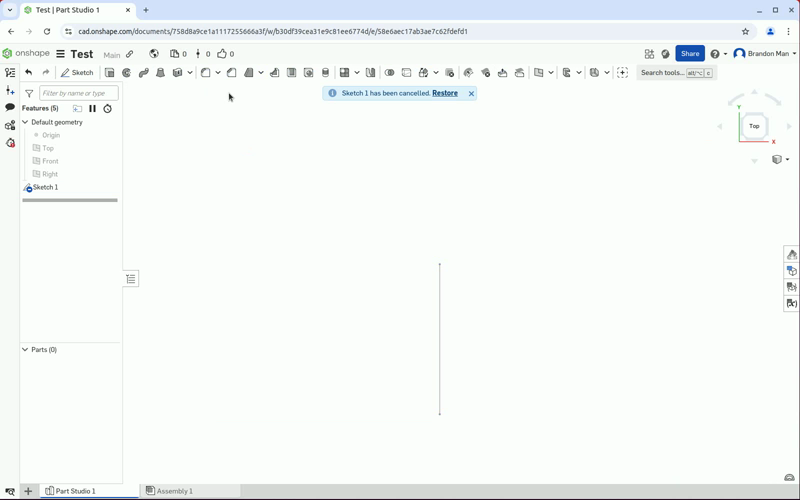
key(shift+h)
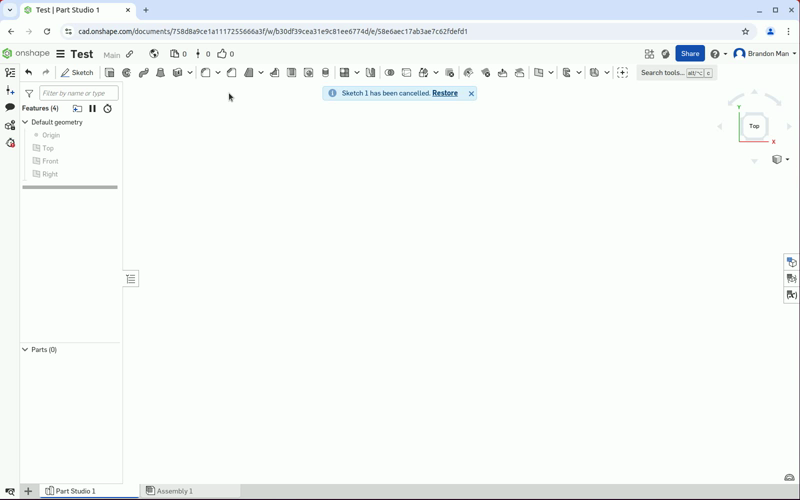
mouse_move(73, 352)
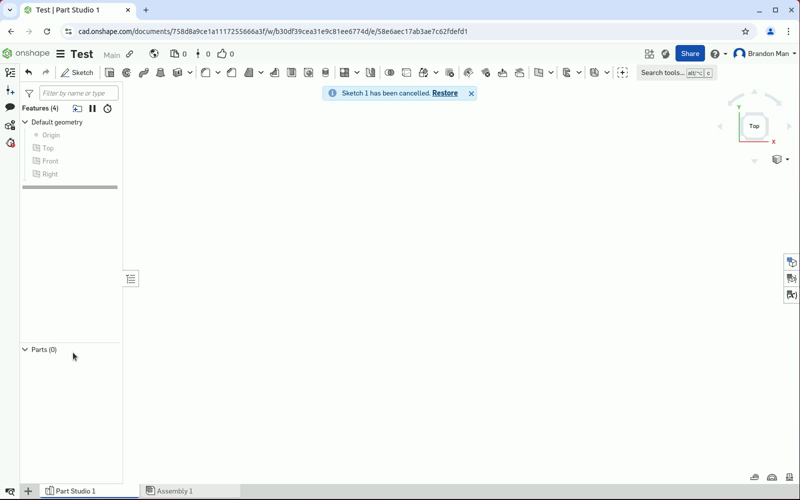
key(y)
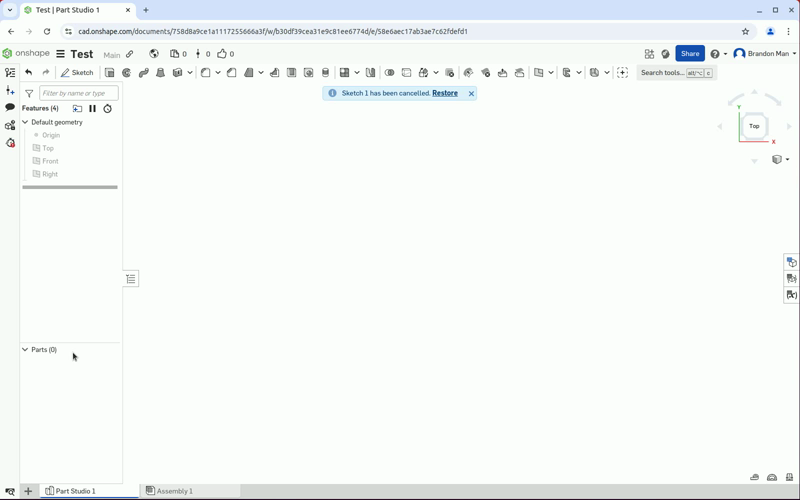
key(shift+p)
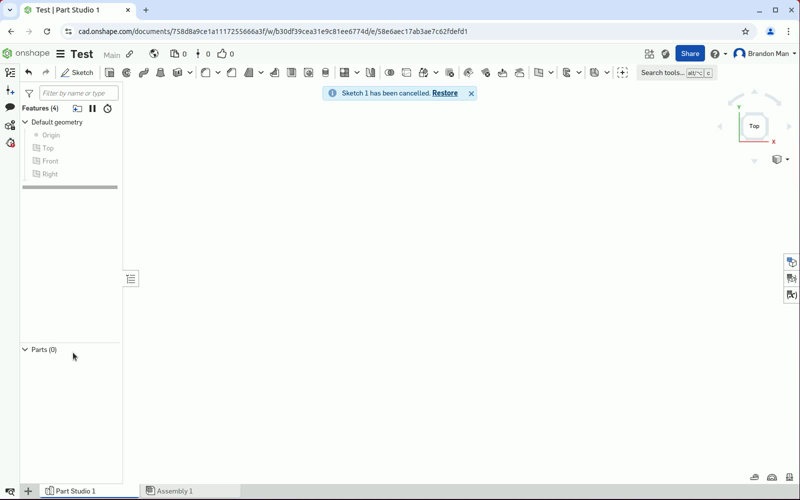
key(space)
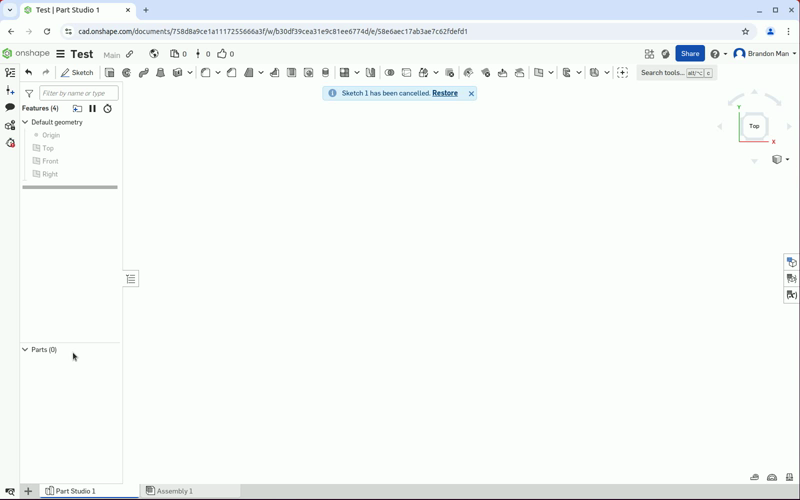
key_down(shift)
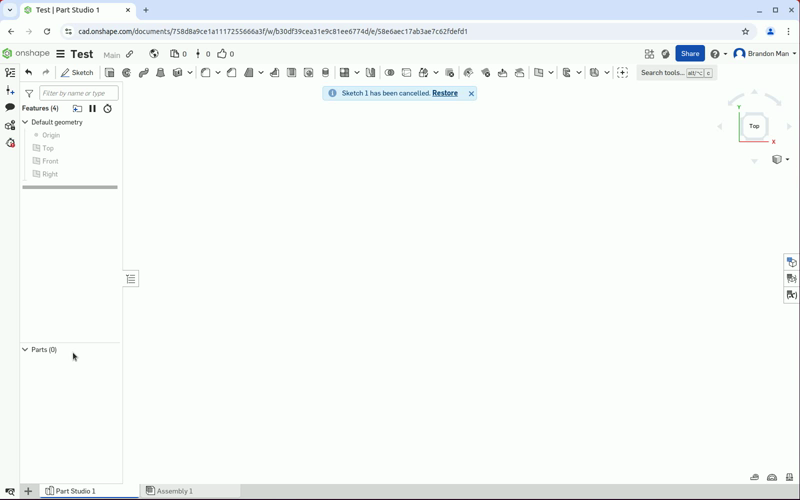
key(up)
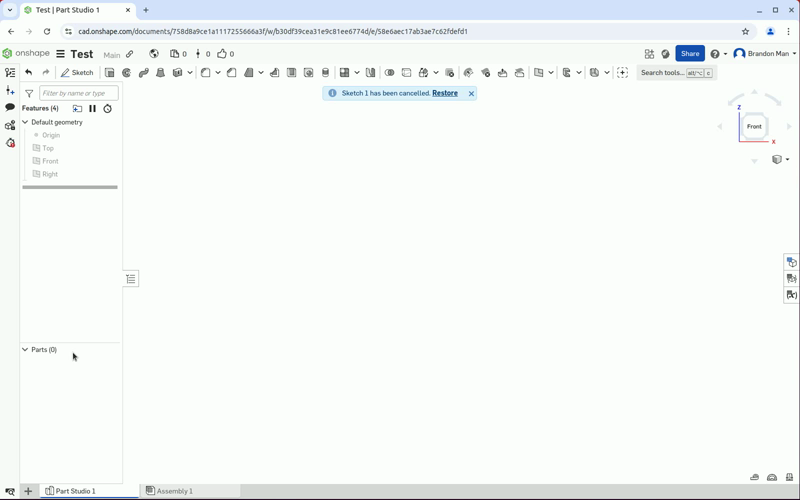
key_up(shift)
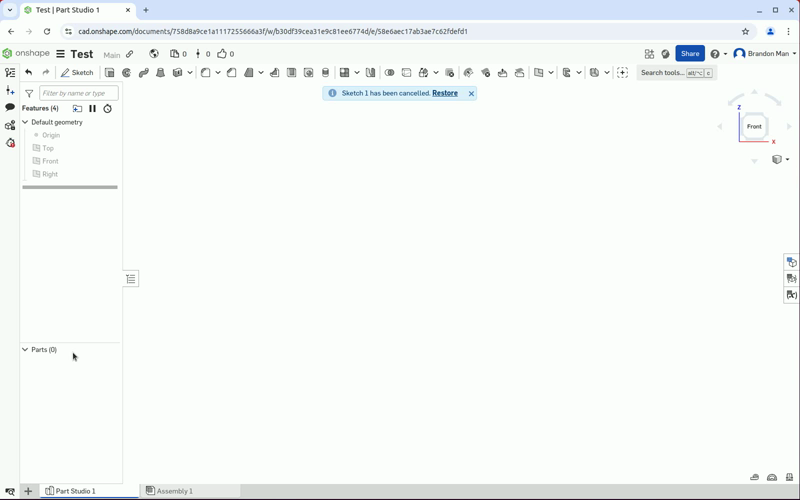
mouse_move(73, 352)
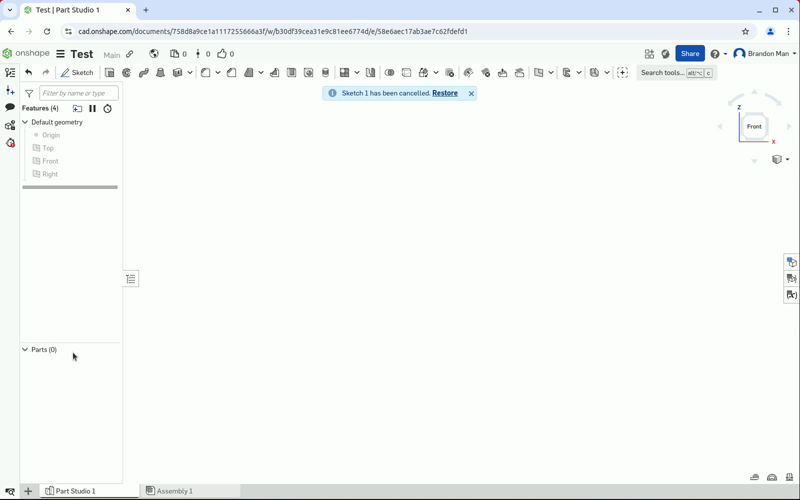
key(shift+y)
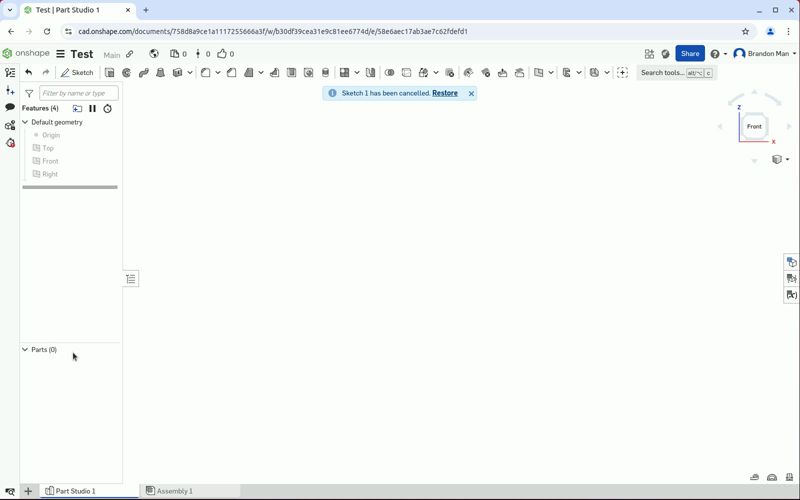
key(shift+s)
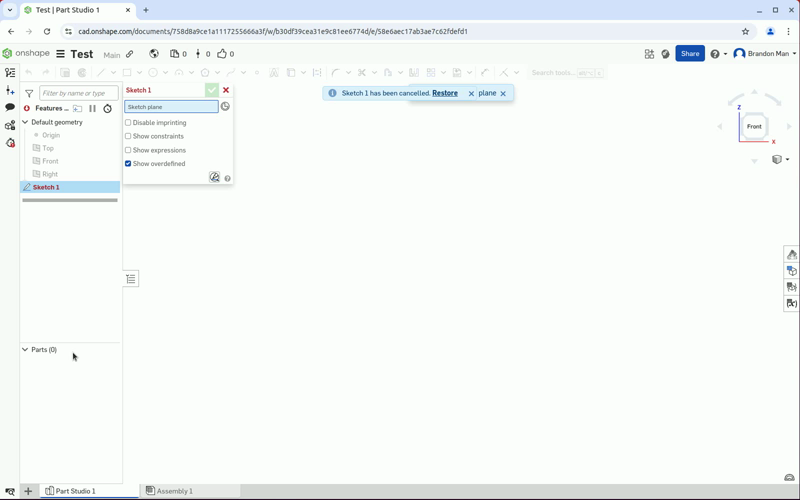
mouse_move(73, 163)
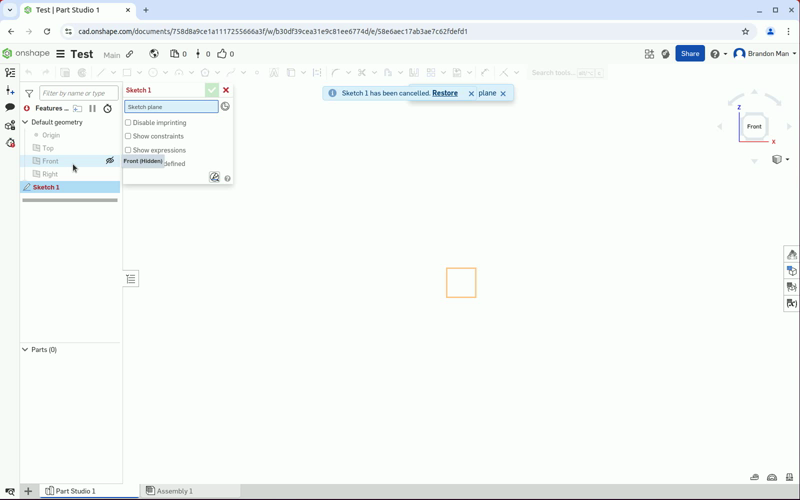
click(73, 163)
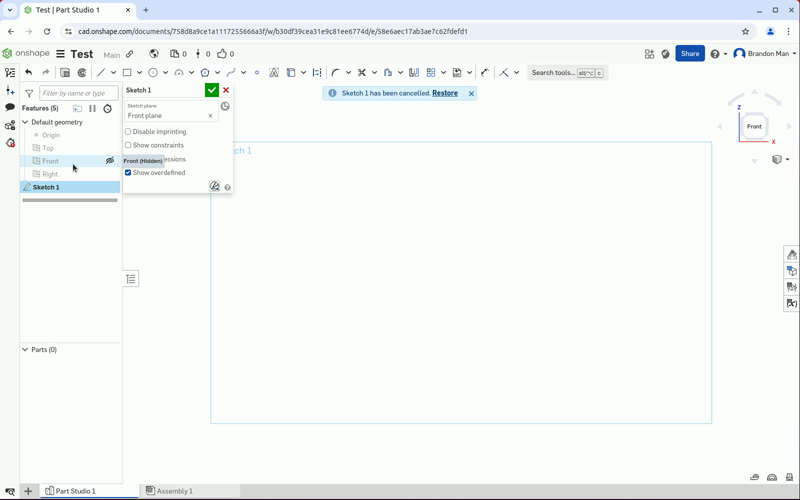
mouse_move(73, 352)
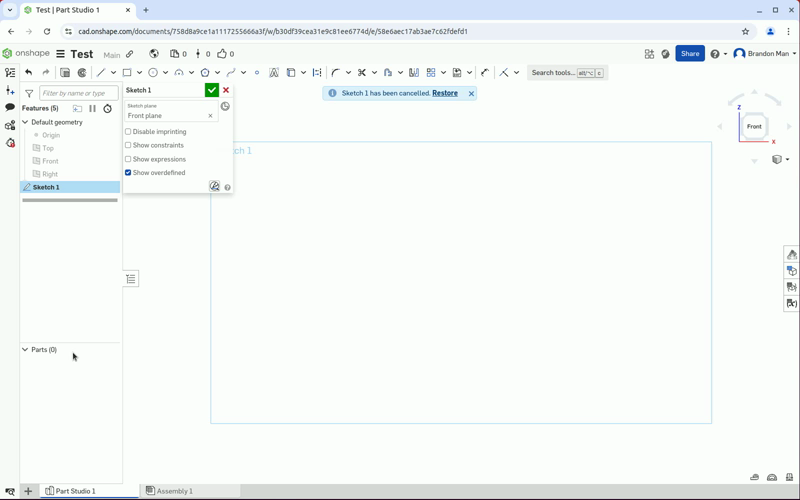
key(y)
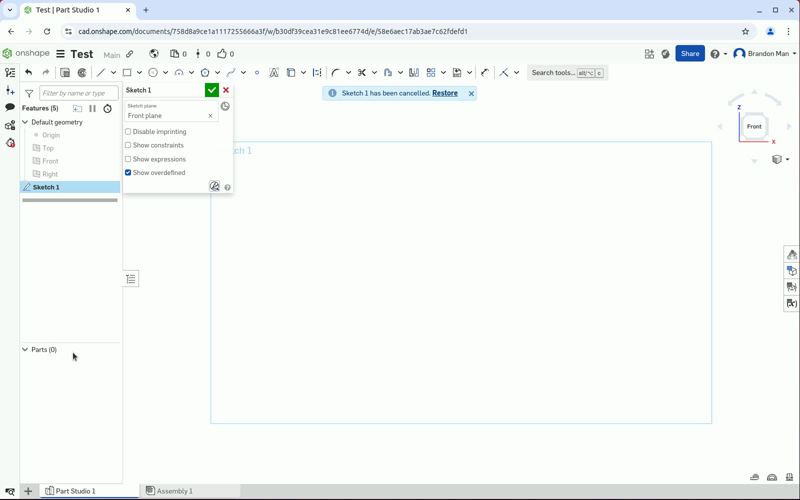
key(l)
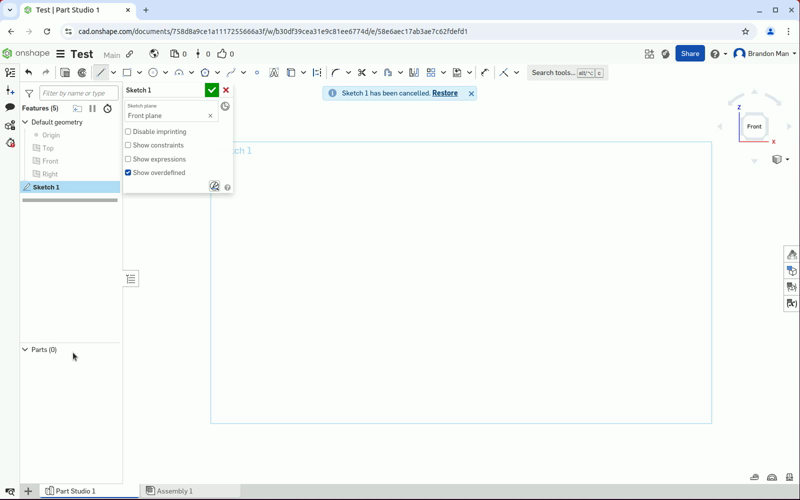
key_down(shift)
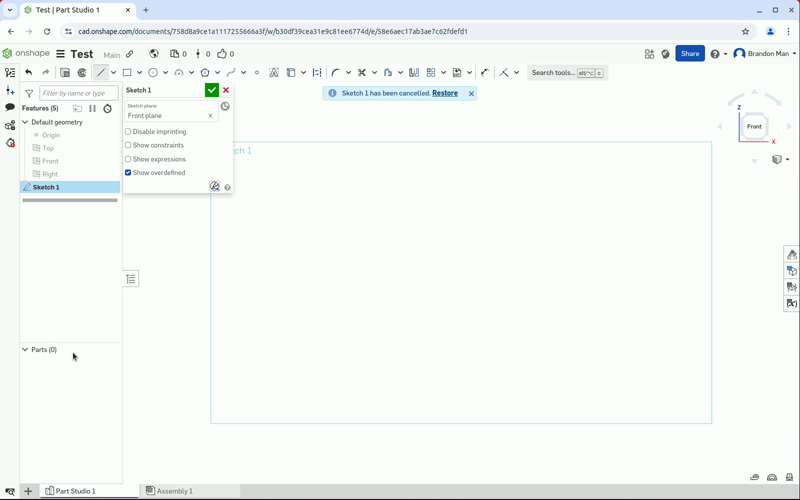
mouse_move(348, 245)
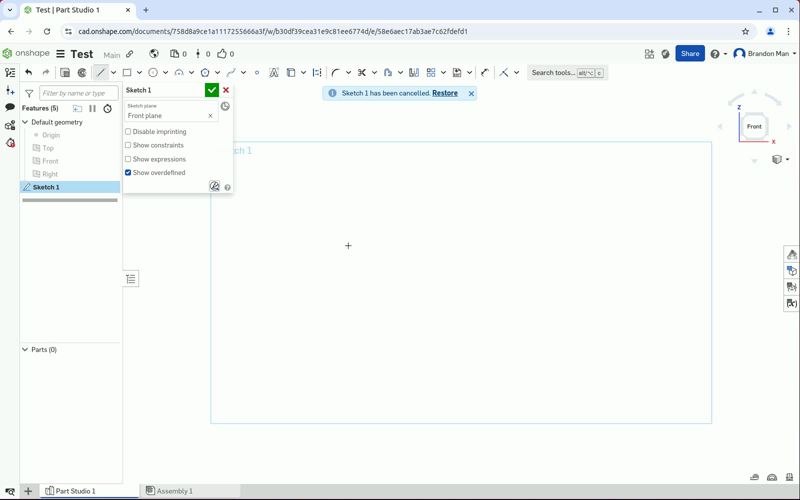
click(348, 245)
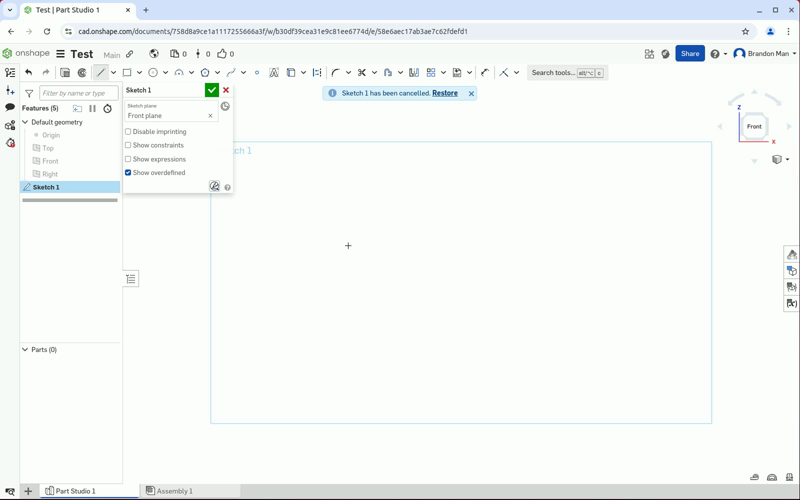
key_up(shift)
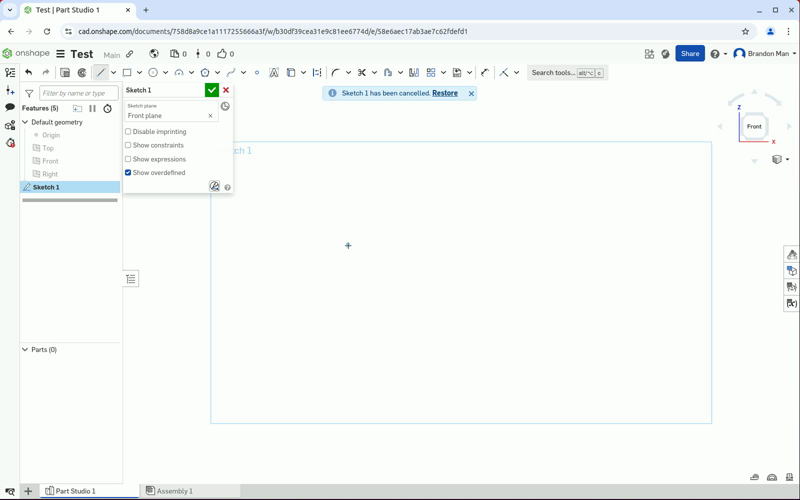
key_down(shift)
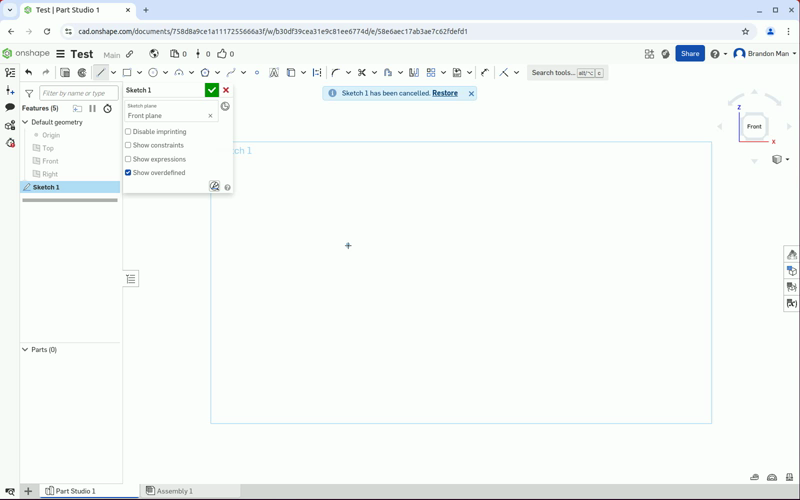
mouse_move(460, 245)
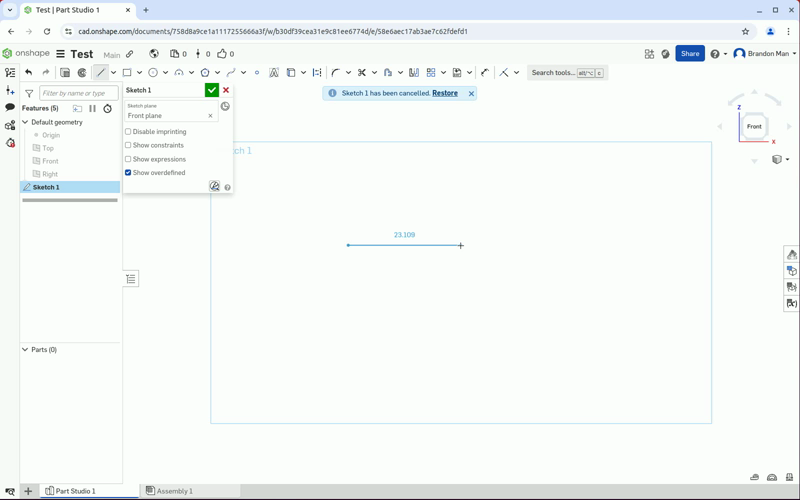
click(460, 245)
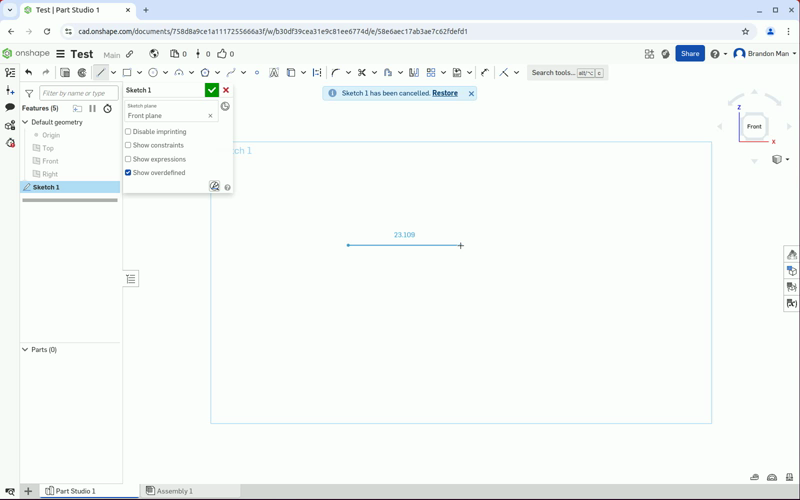
key_up(shift)
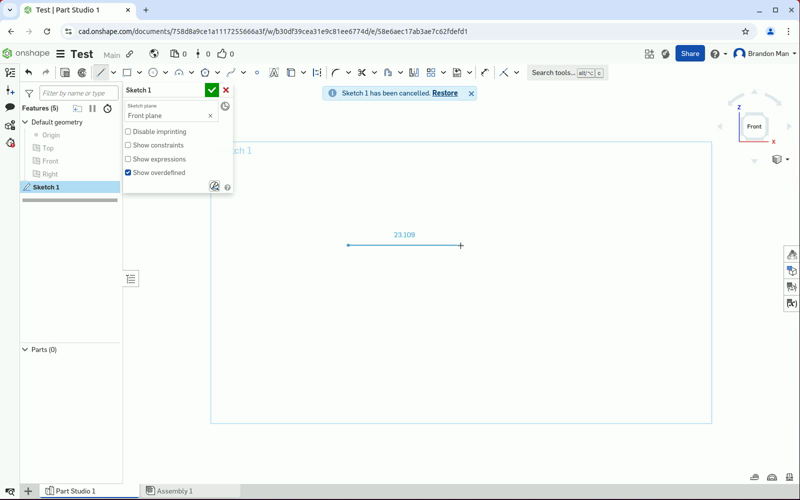
key_down(shift)
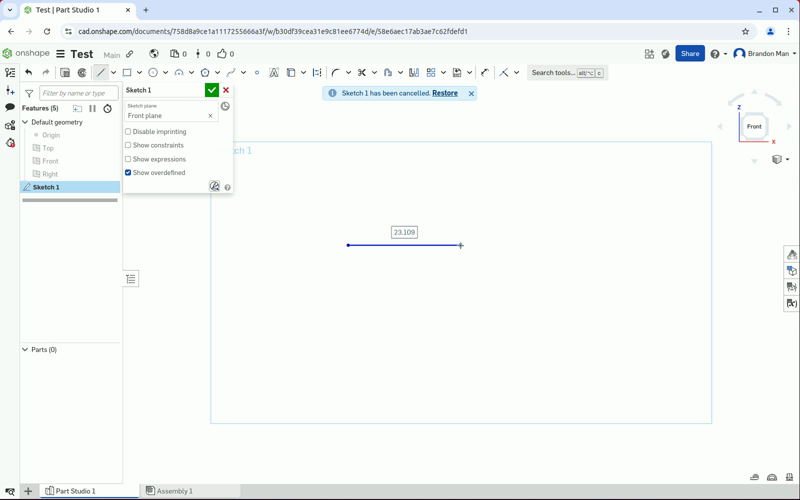
mouse_move(460, 175)
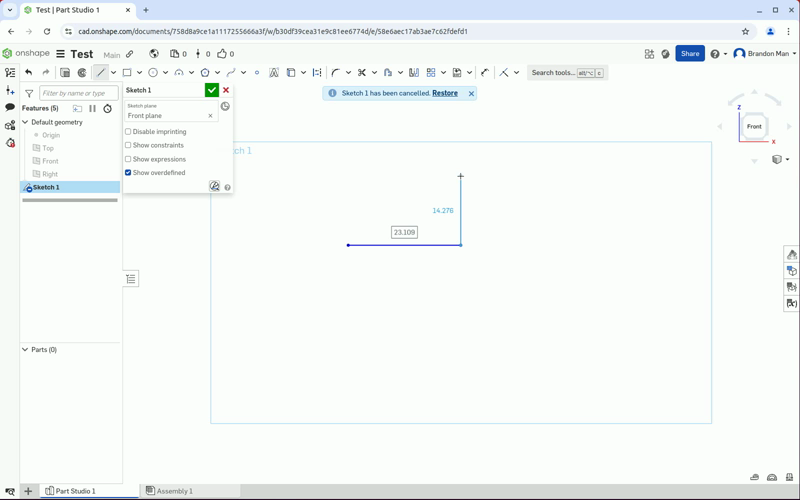
click(460, 175)
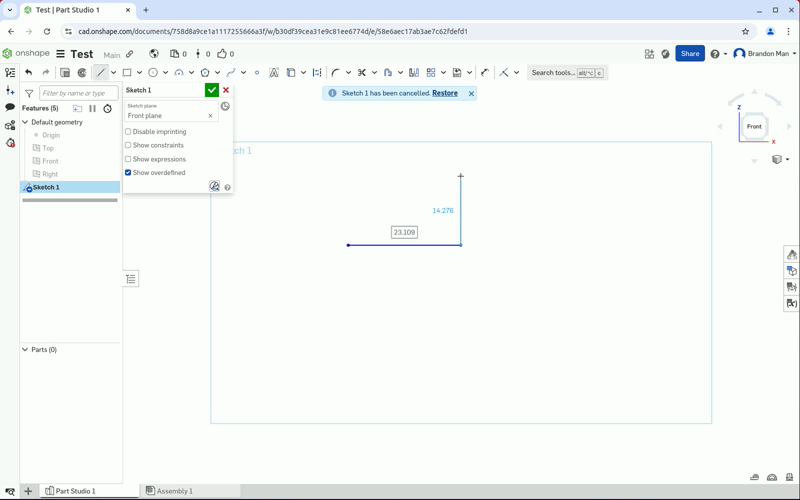
key_up(shift)
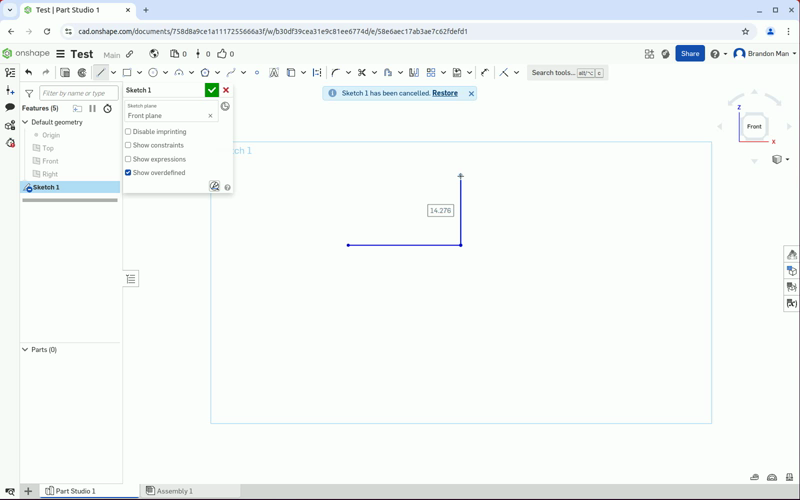
key_down(shift)
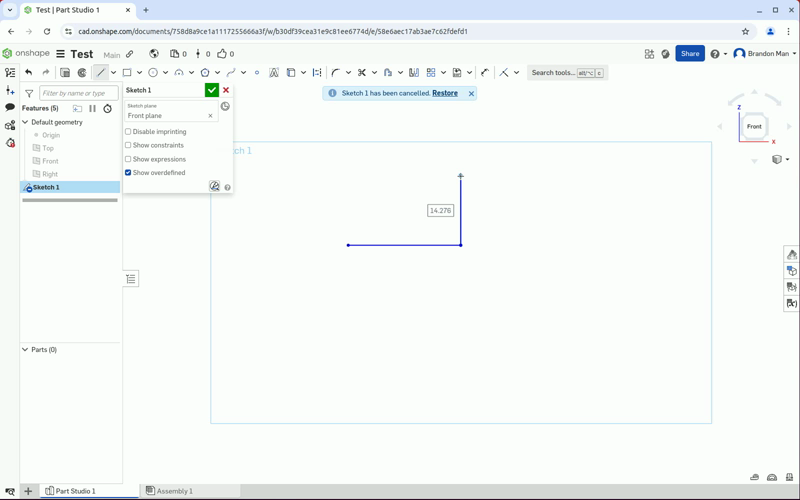
mouse_move(369, 175)
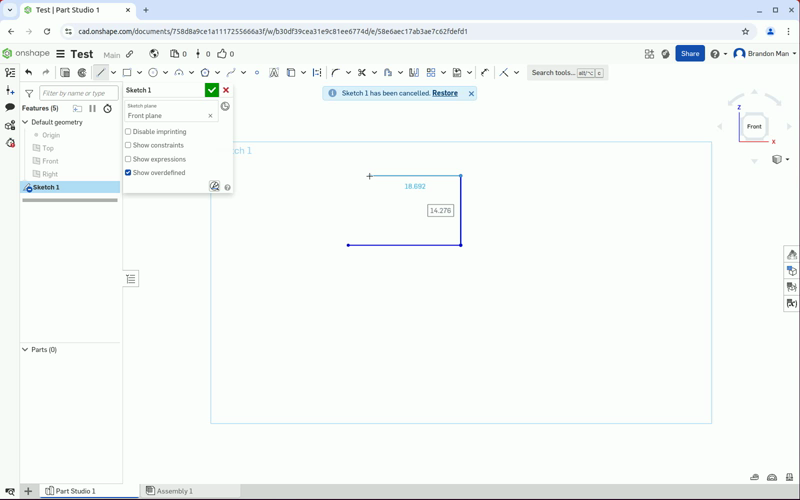
click(369, 175)
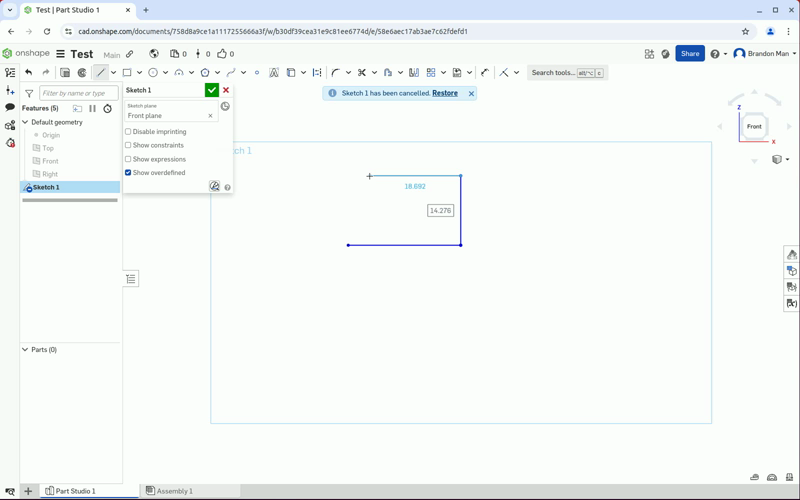
key_up(shift)
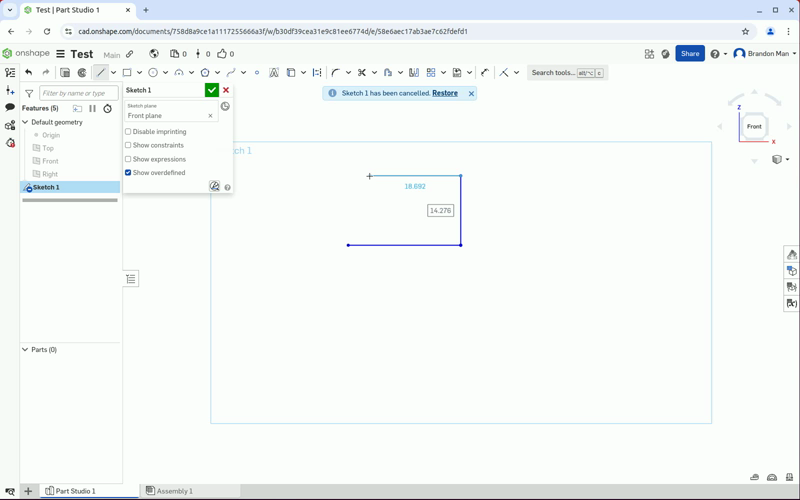
key(esc)
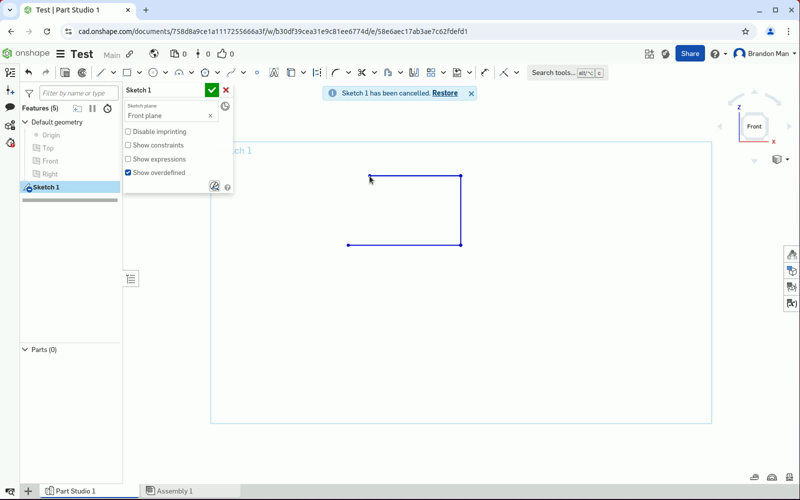
key(a)
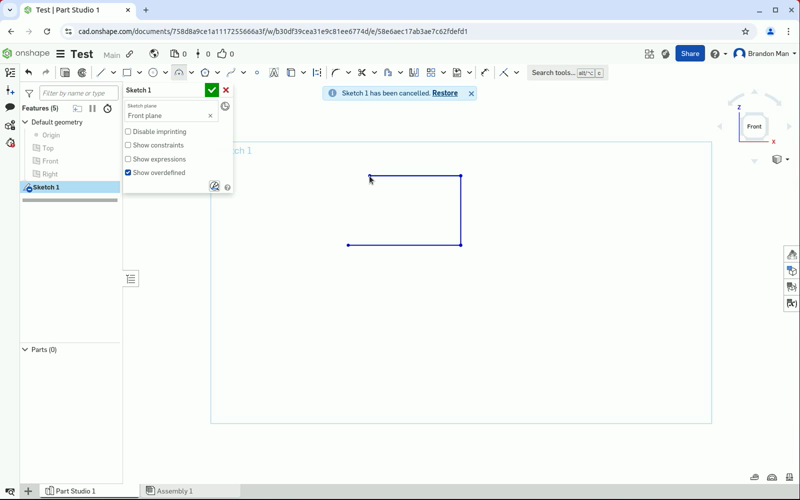
mouse_move(369, 175)
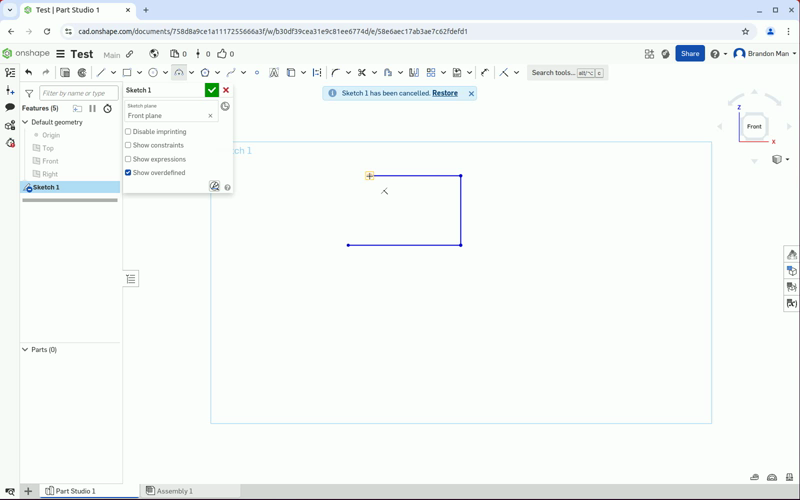
click(369, 175)
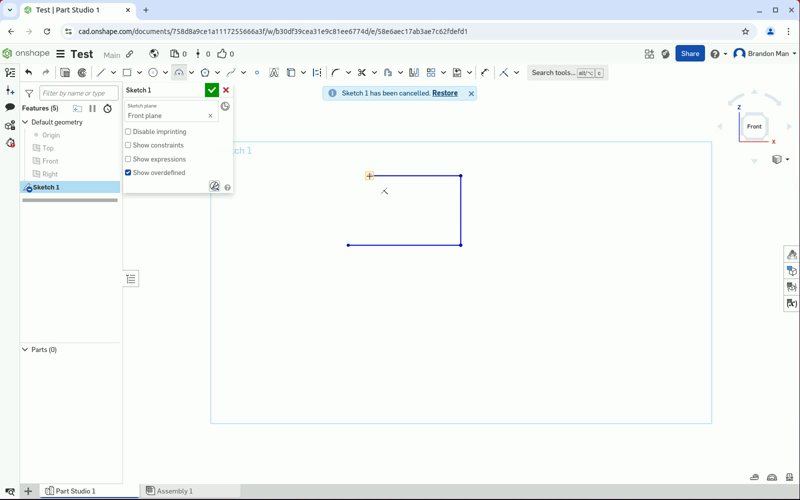
key_down(shift)
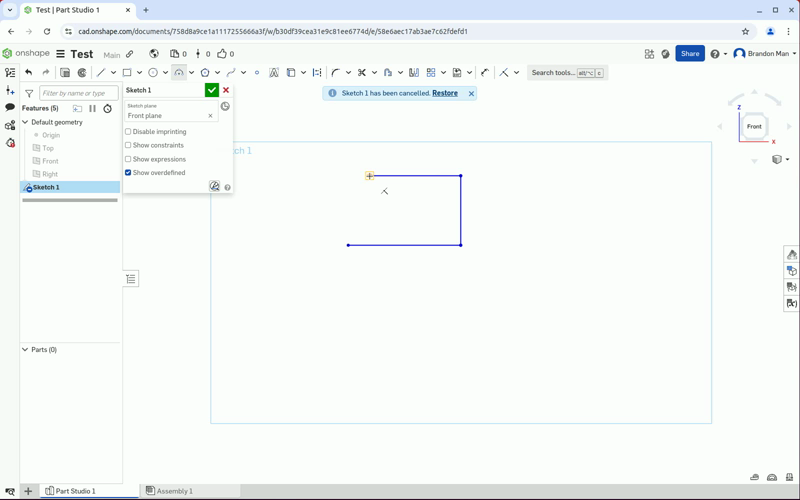
mouse_move(348, 196)
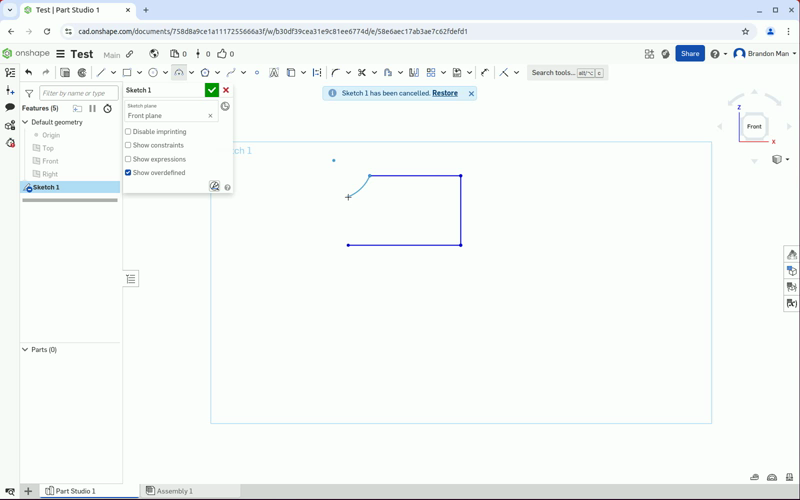
click(348, 196)
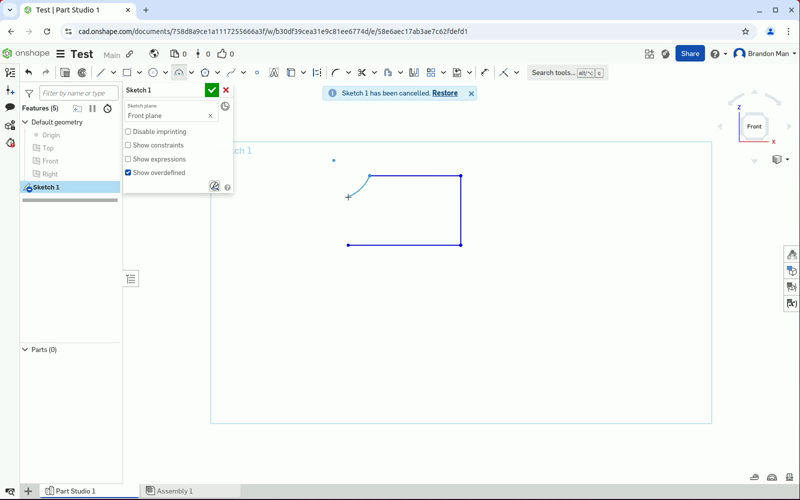
mouse_move(360, 187)
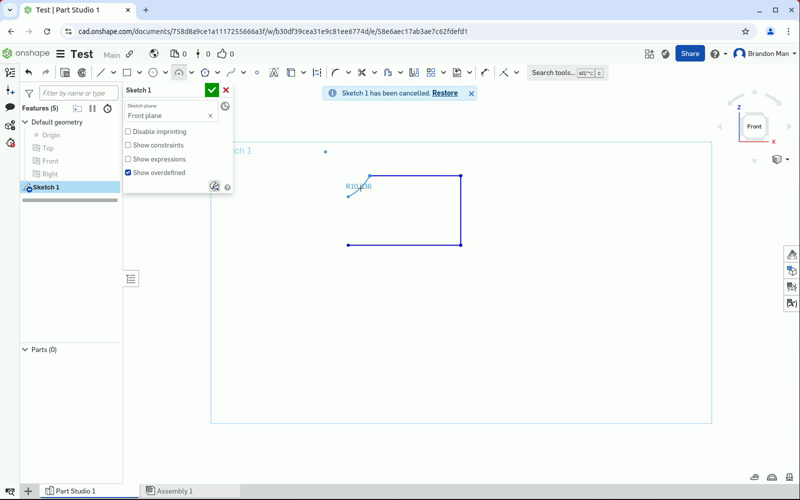
click(360, 187)
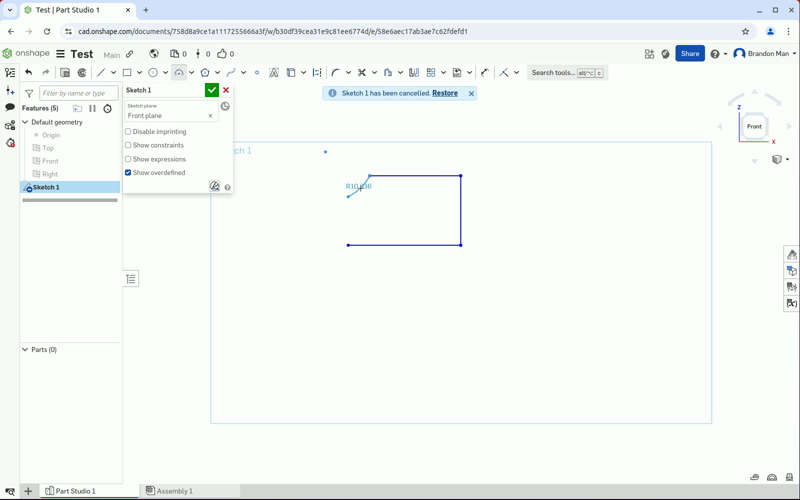
key_up(shift)
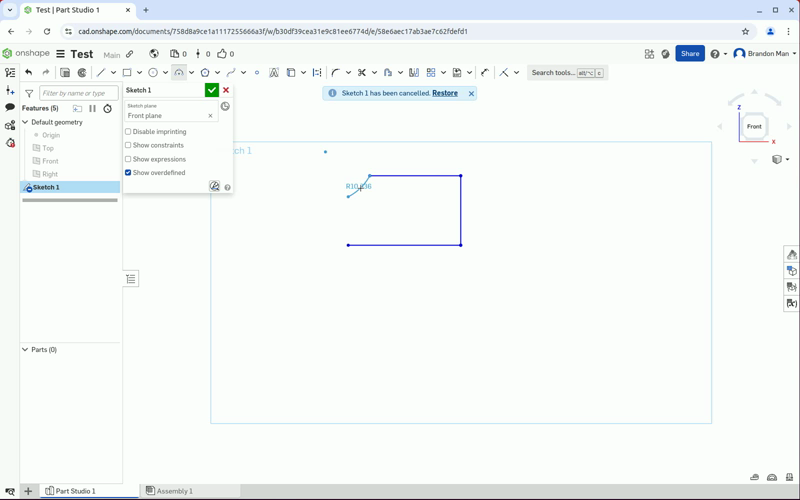
key(esc)
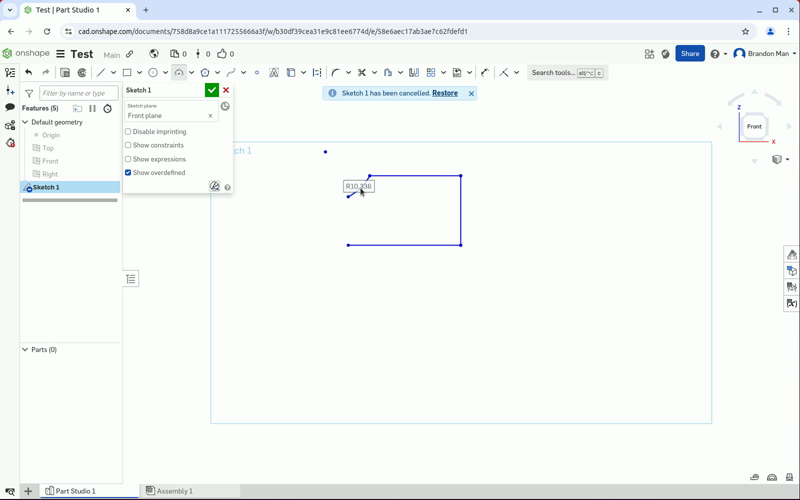
key(l)
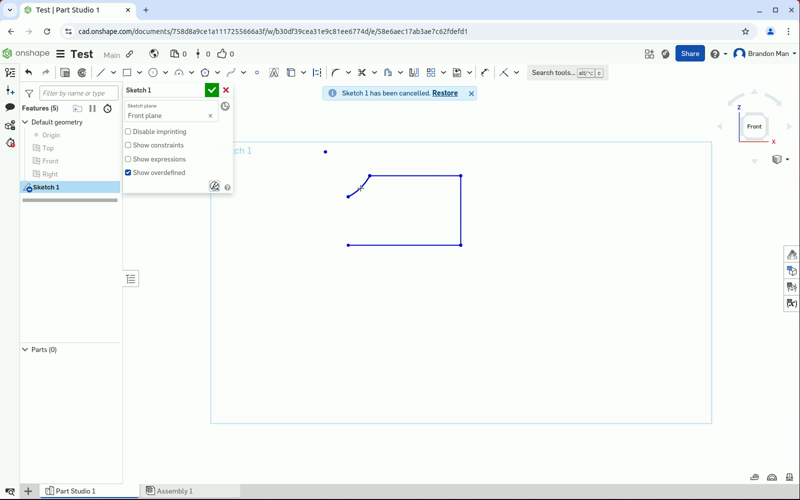
mouse_move(348, 196)
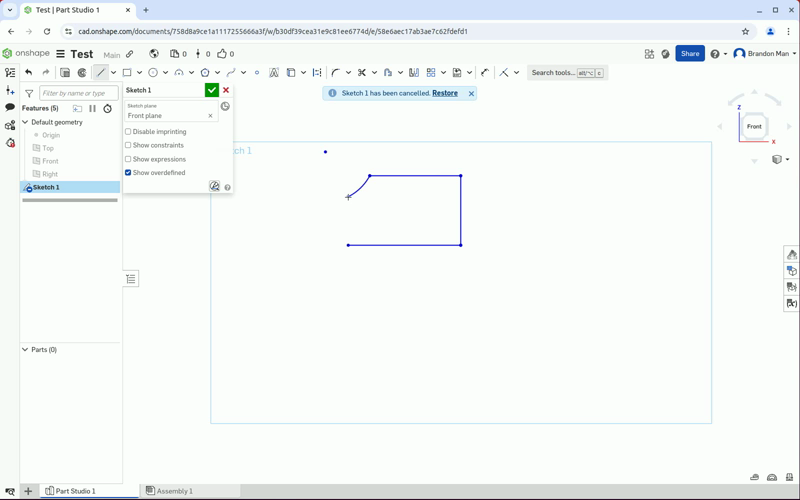
click(348, 196)
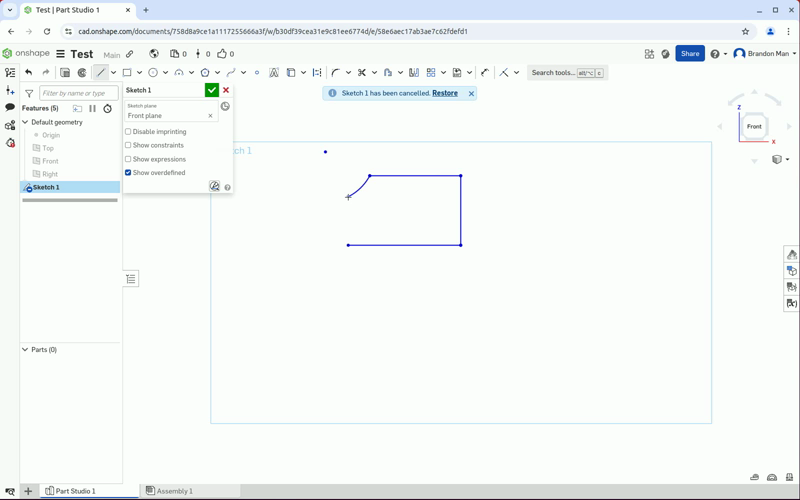
mouse_move(378, 196)
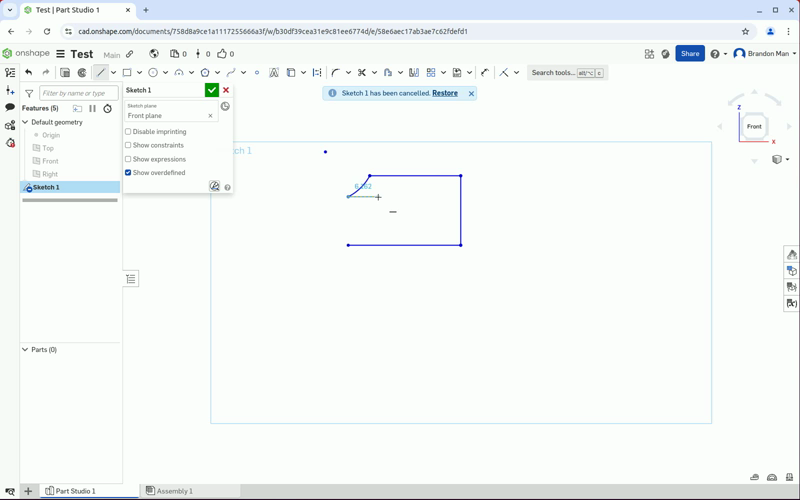
key_down(shift)
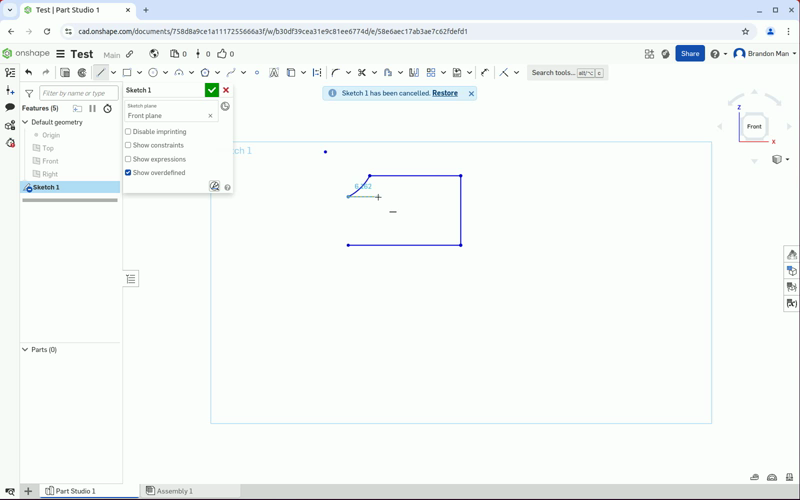
mouse_move(348, 245)
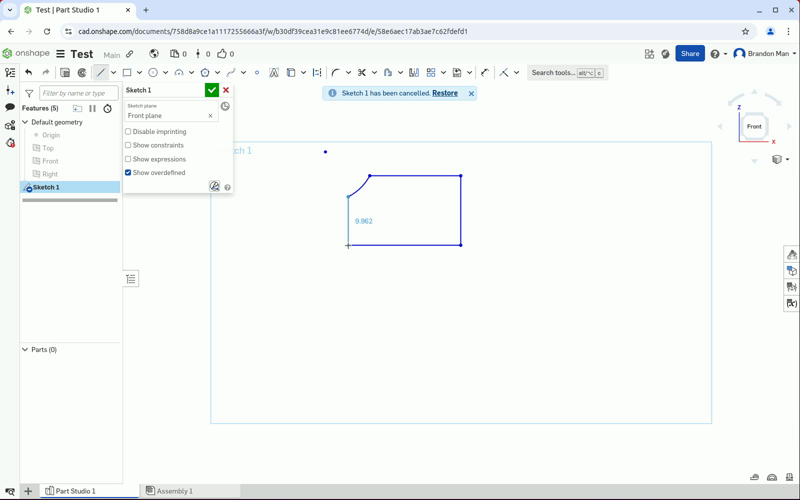
key_up(shift)
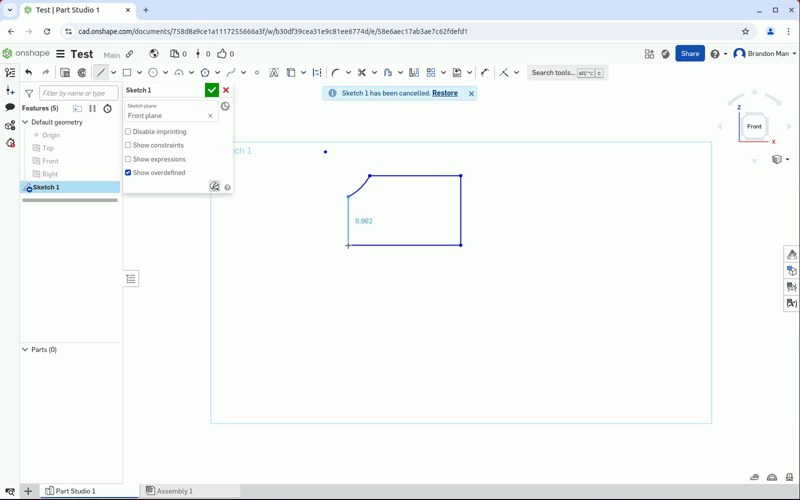
click(348, 245)
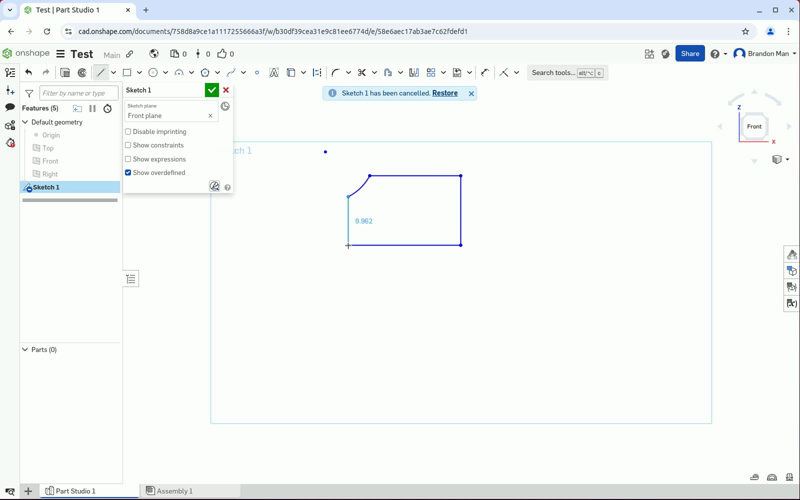
key(esc)
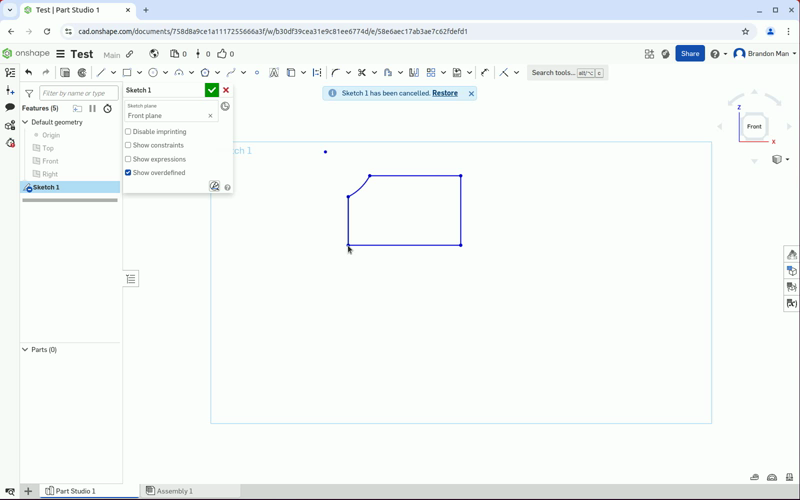
mouse_move(392, 198)
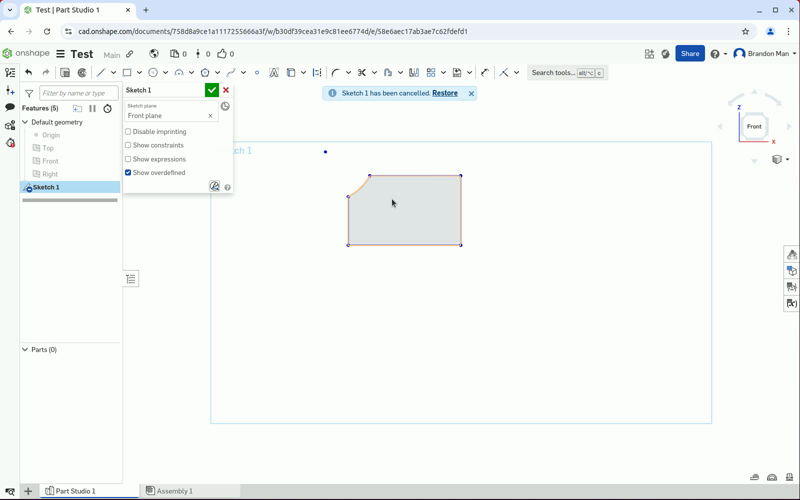
click(392, 198)
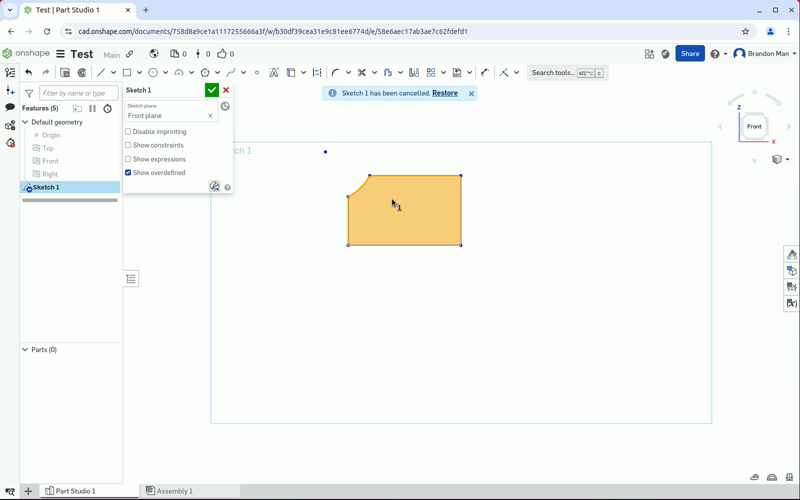
mouse_move(73, 352)
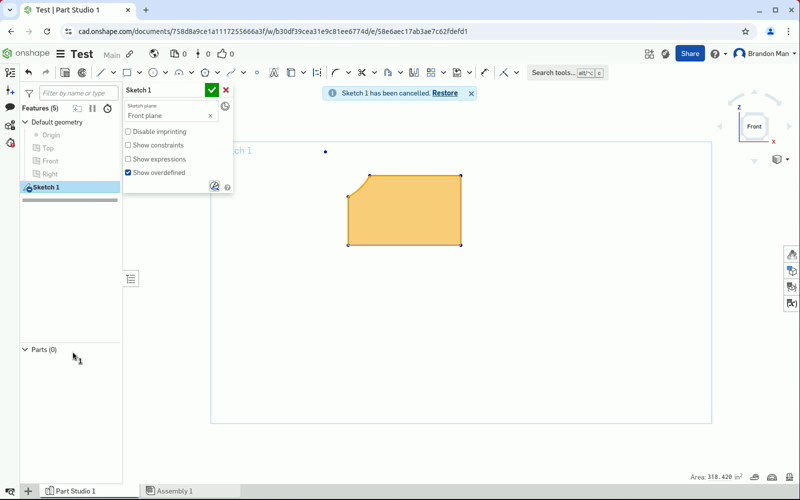
key(shift+y)
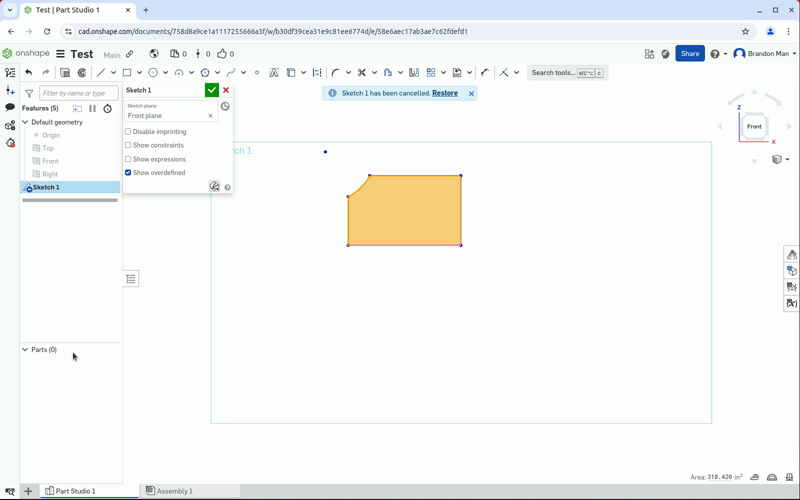
key(shift+e)
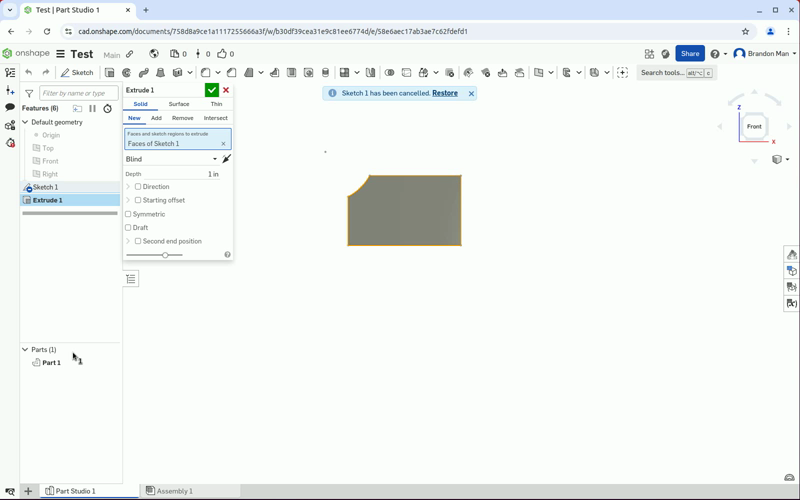
mouse_move(143, 106)
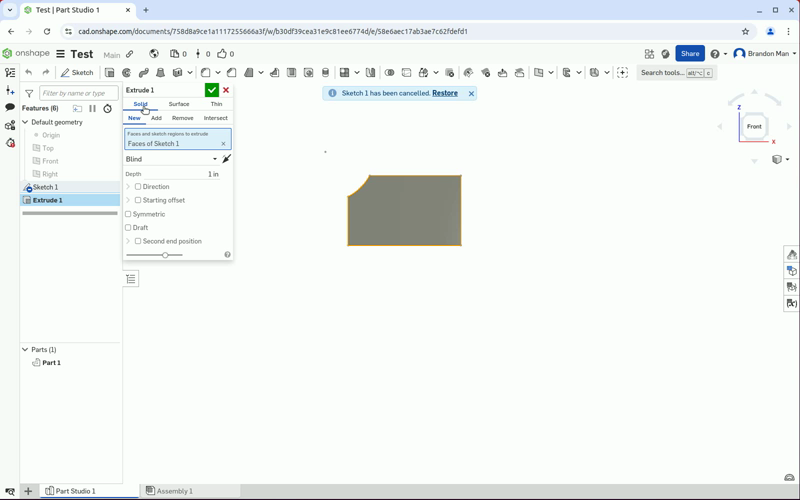
click(143, 106)
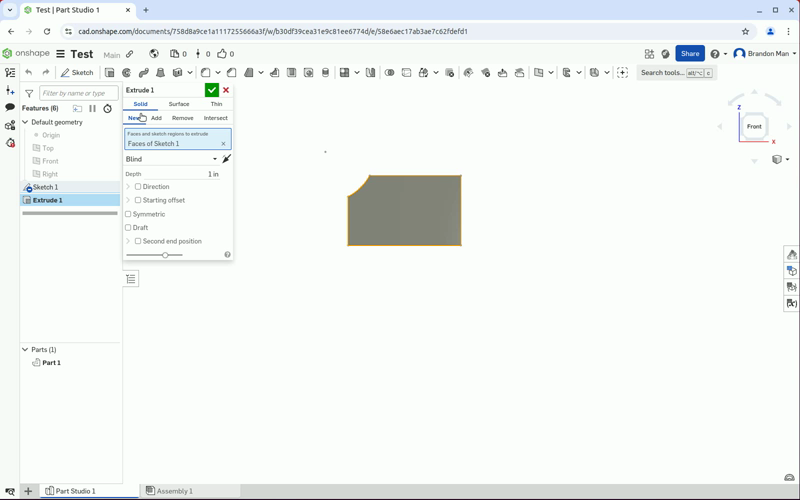
mouse_move(137, 120)
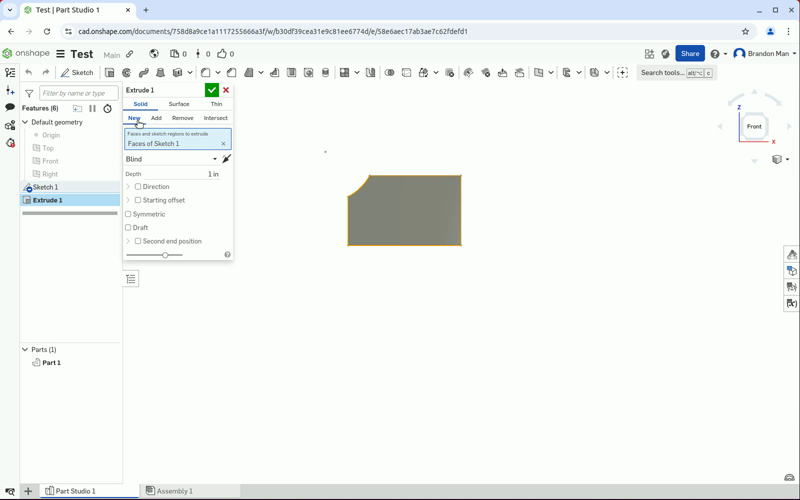
click(137, 120)
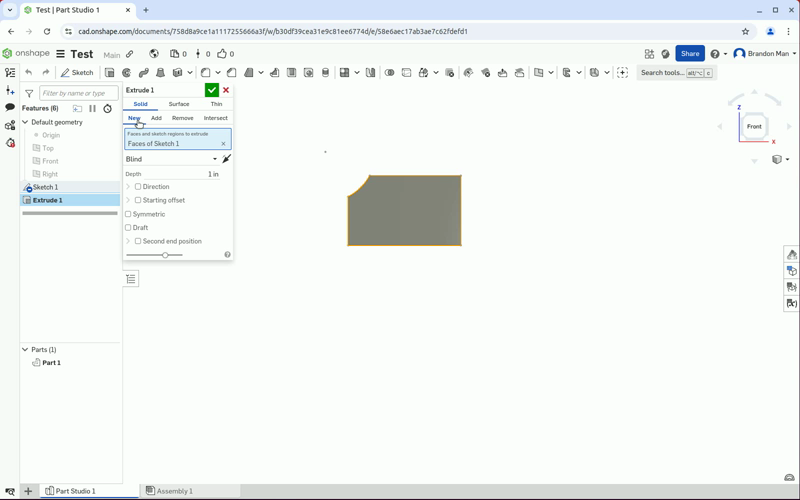
key(tab, 4)
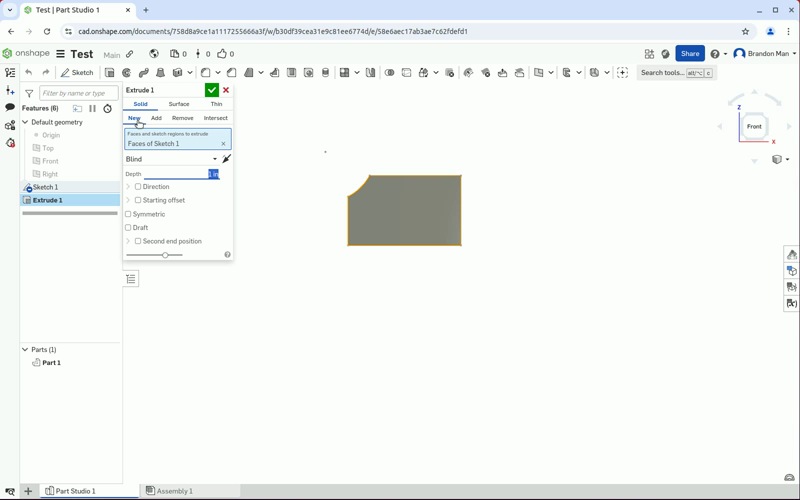
text(11.313)
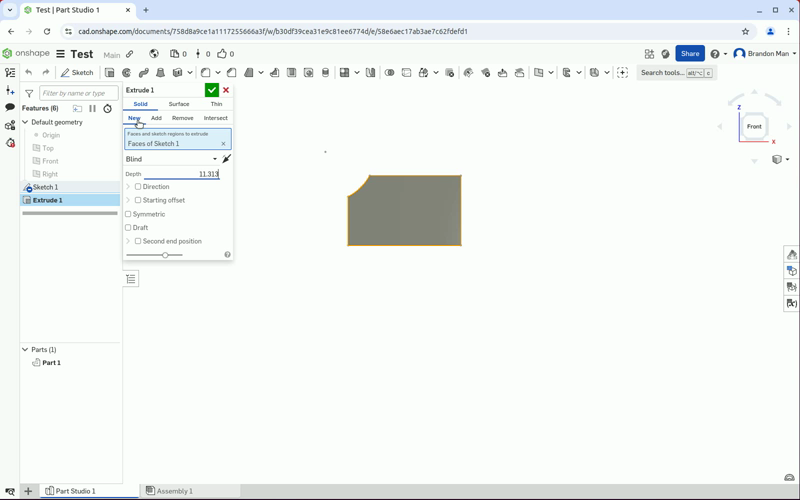
key(enter)
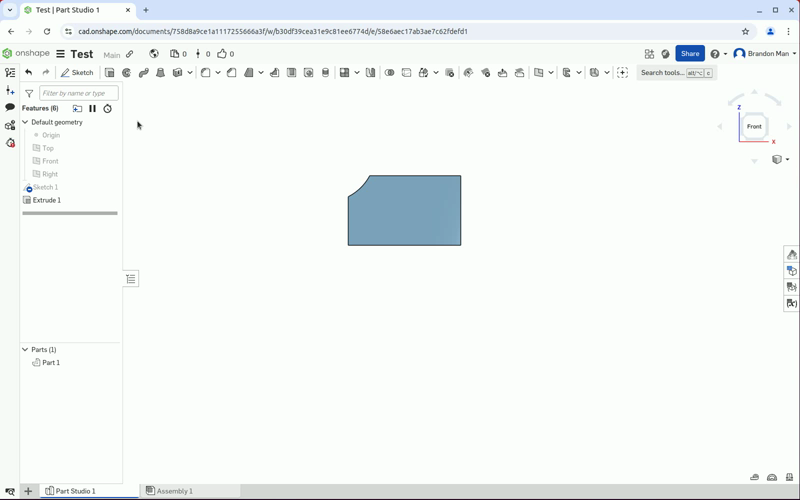
key(shift+h)
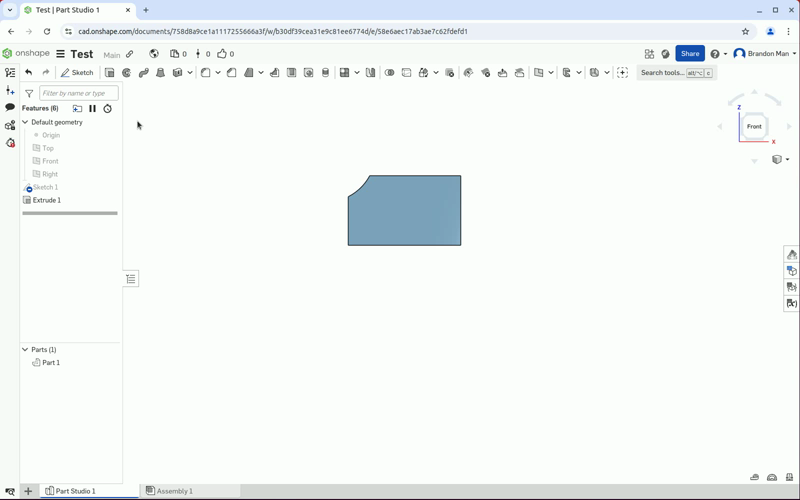
key(shift+h)
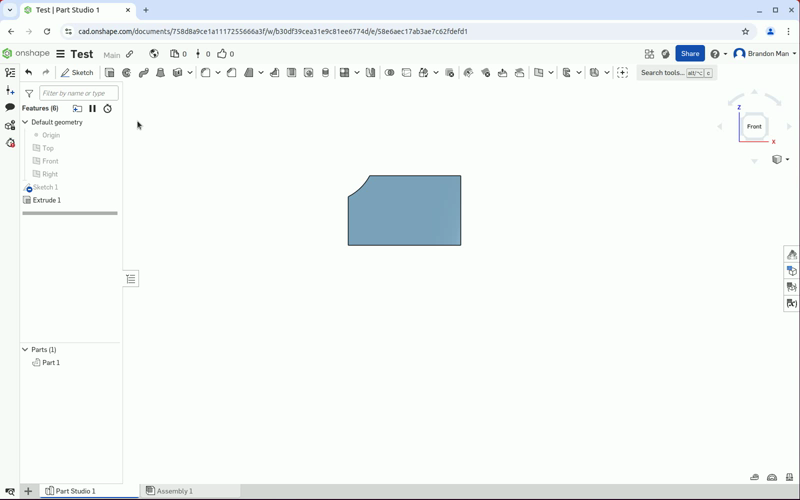
mouse_move(73, 189)
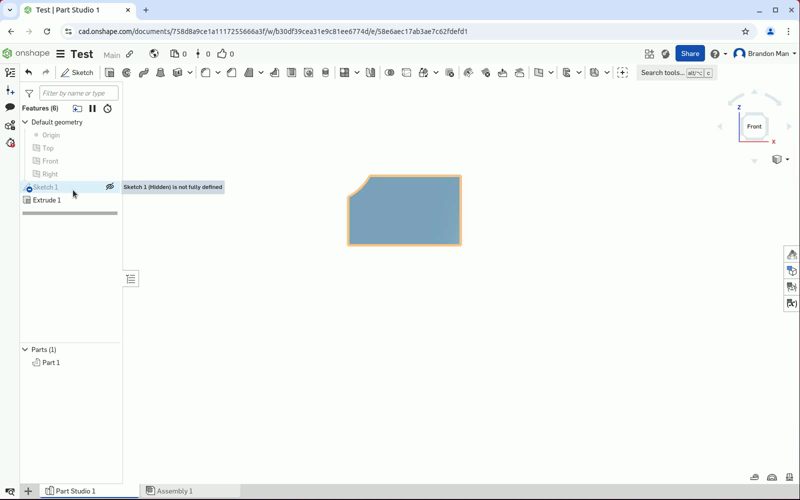
click(73, 189)
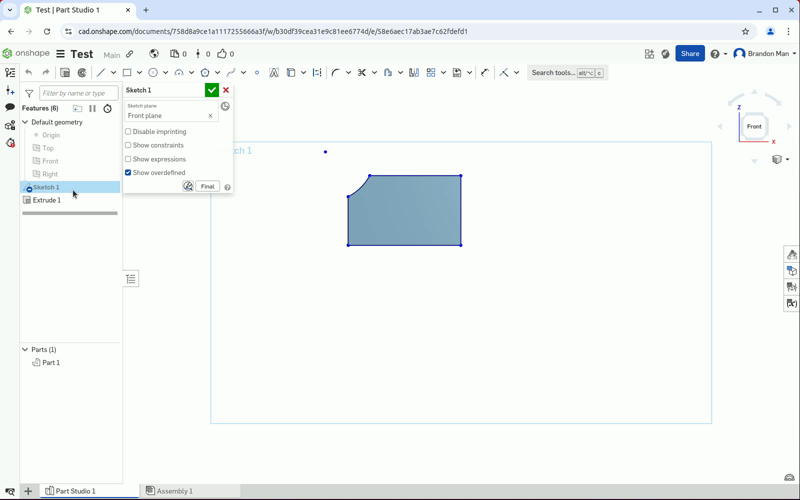
mouse_move(229, 92)
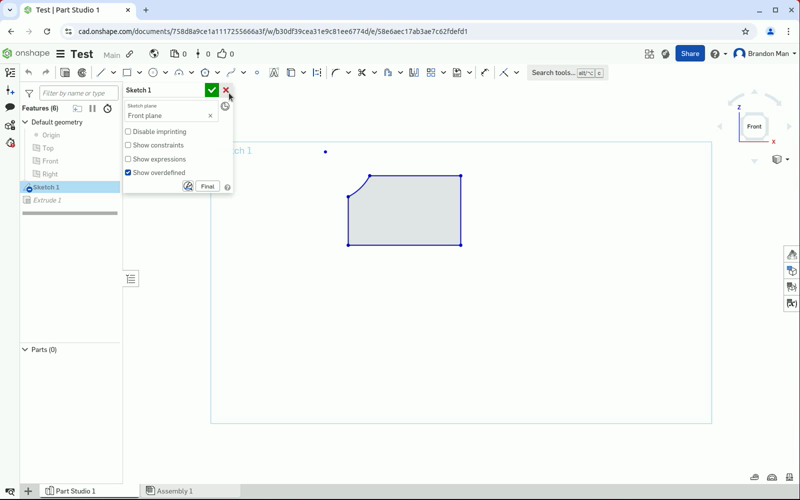
click(229, 92)
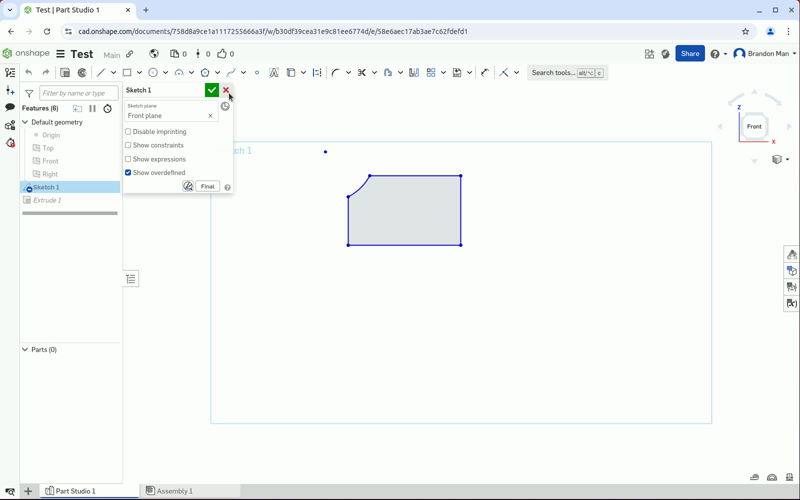
key(shift+s)
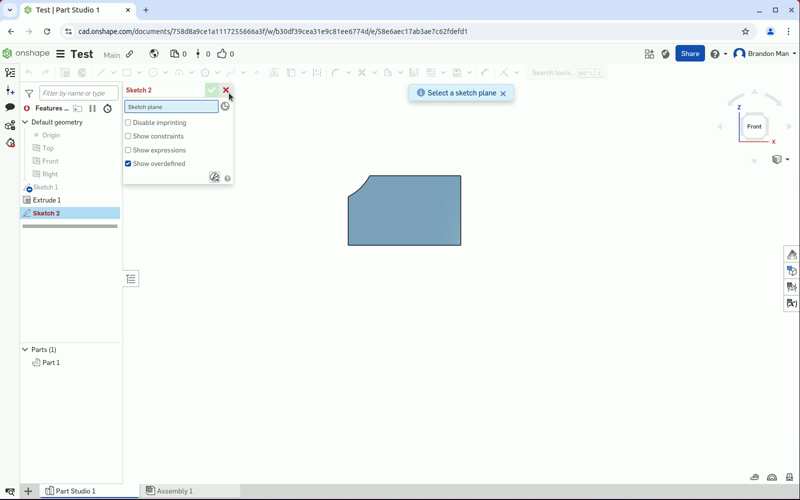
mouse_move(73, 163)
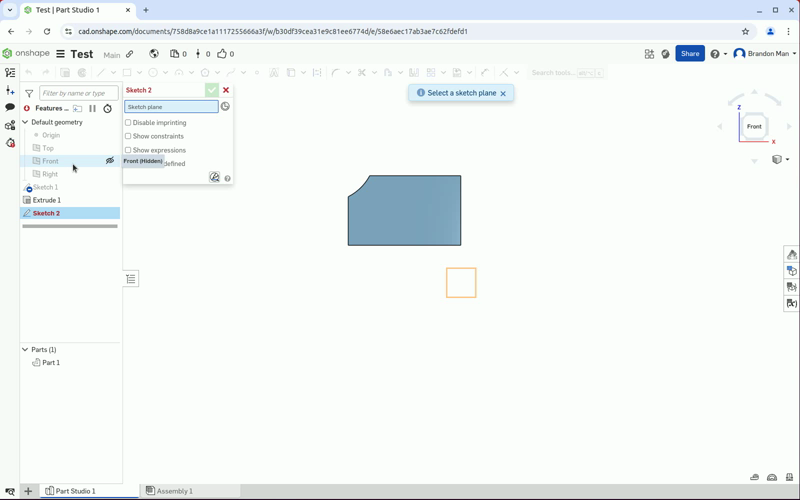
click(73, 163)
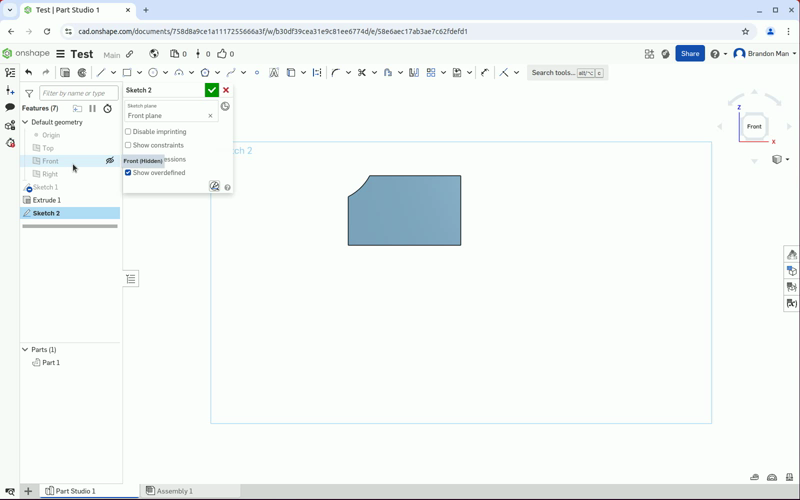
mouse_move(73, 352)
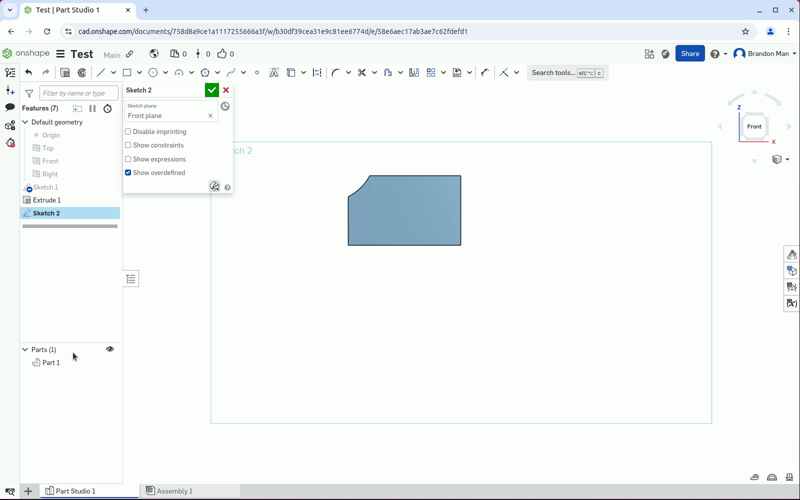
key(y)
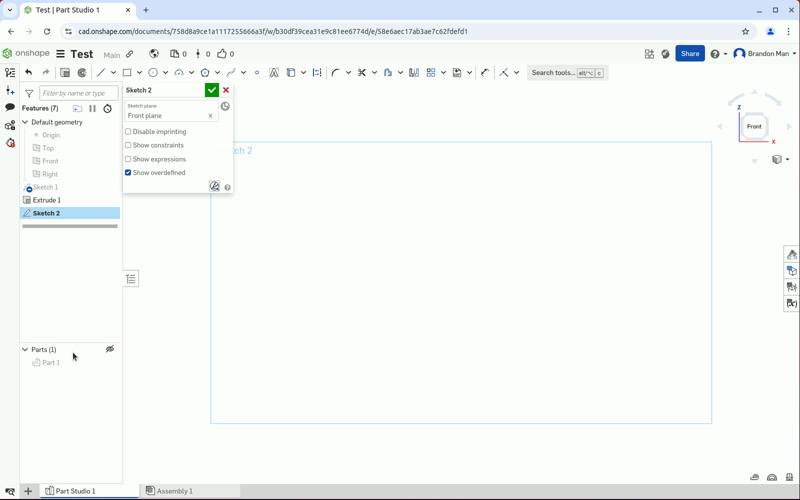
key(a)
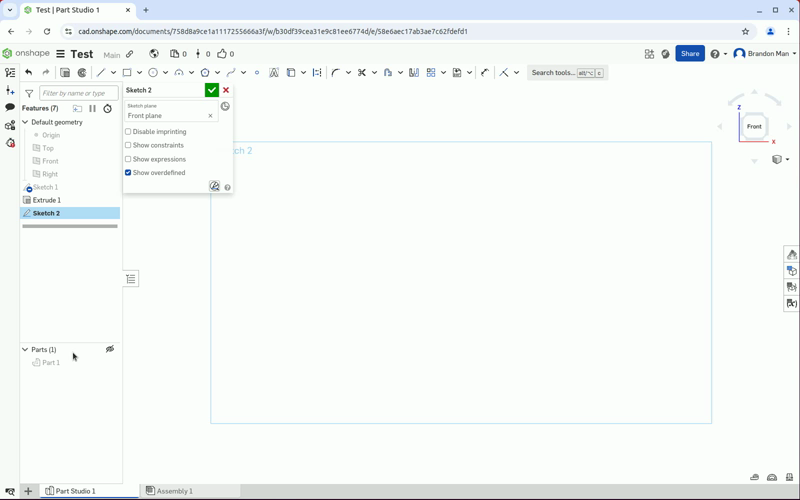
key_down(shift)
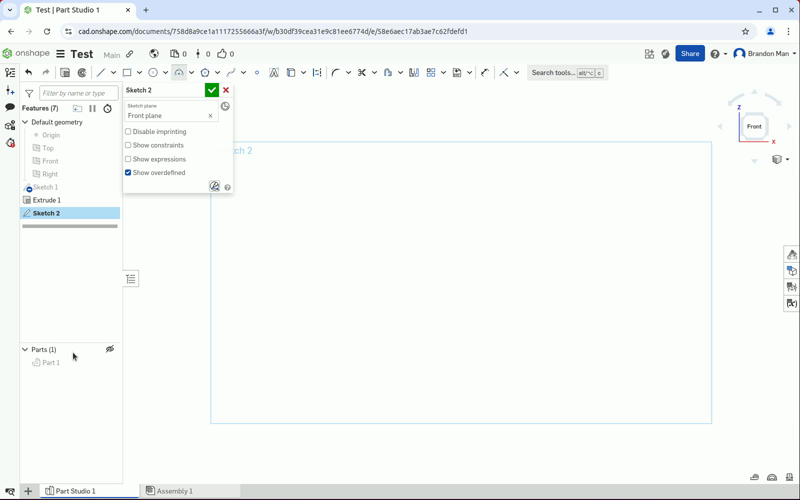
mouse_move(348, 196)
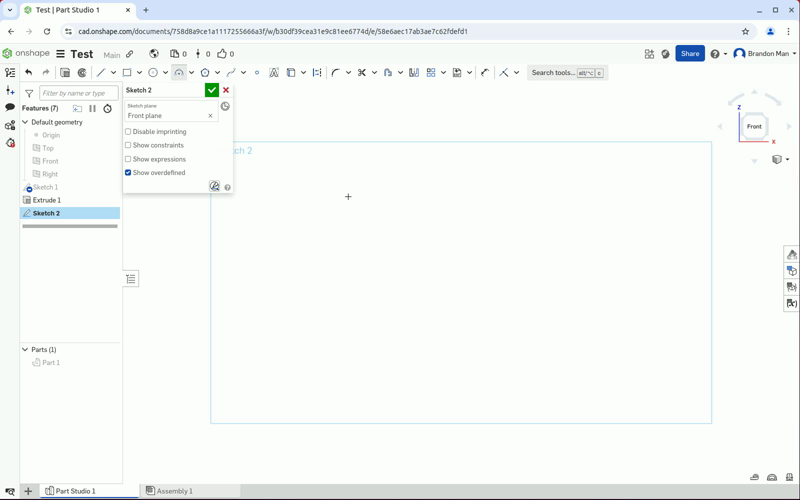
click(348, 196)
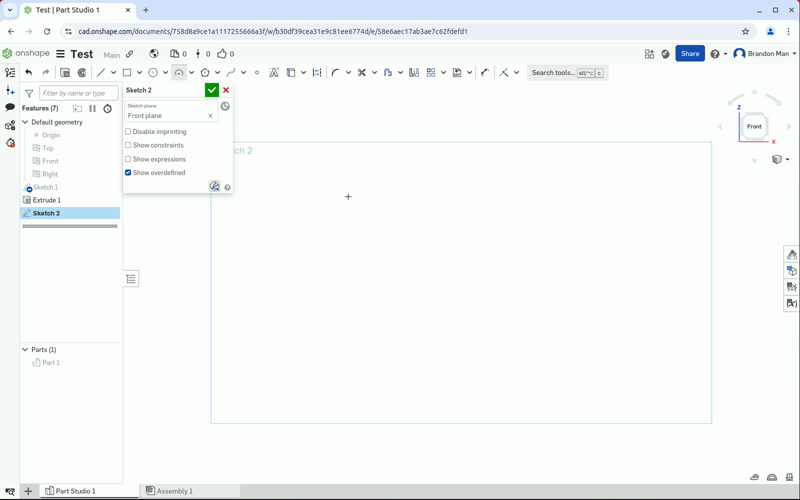
key_up(shift)
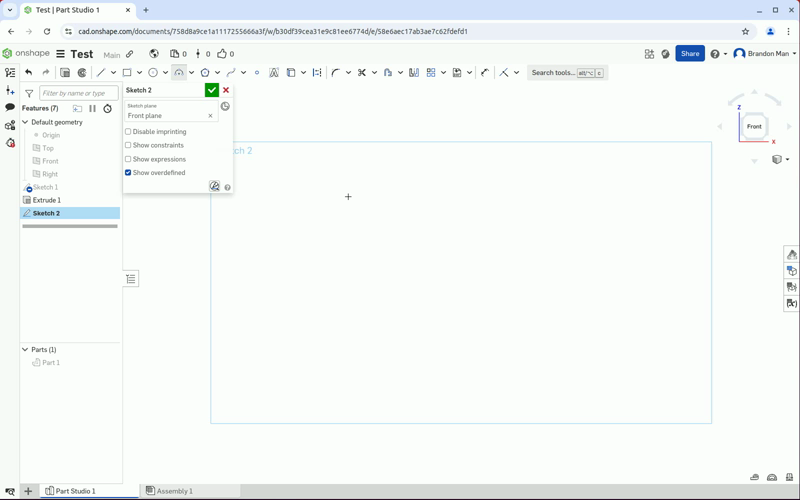
key_down(shift)
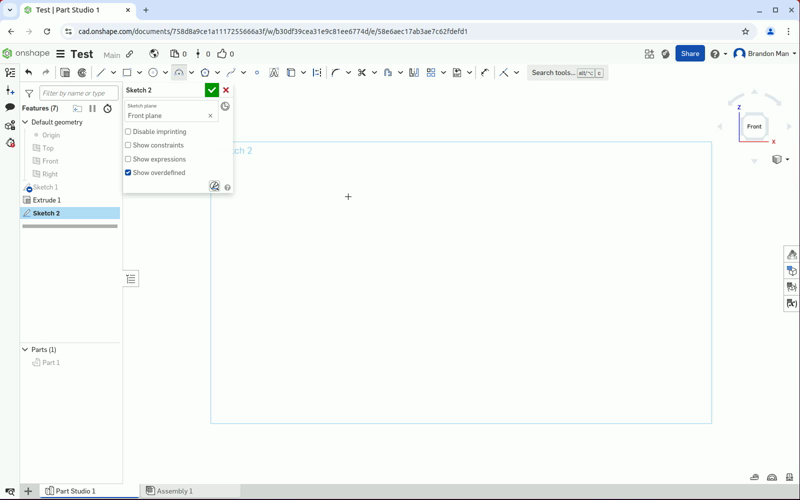
mouse_move(371, 173)
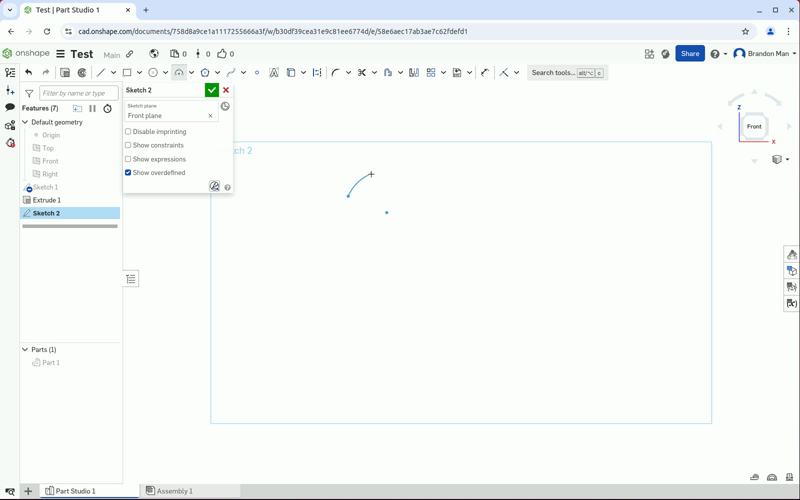
click(371, 173)
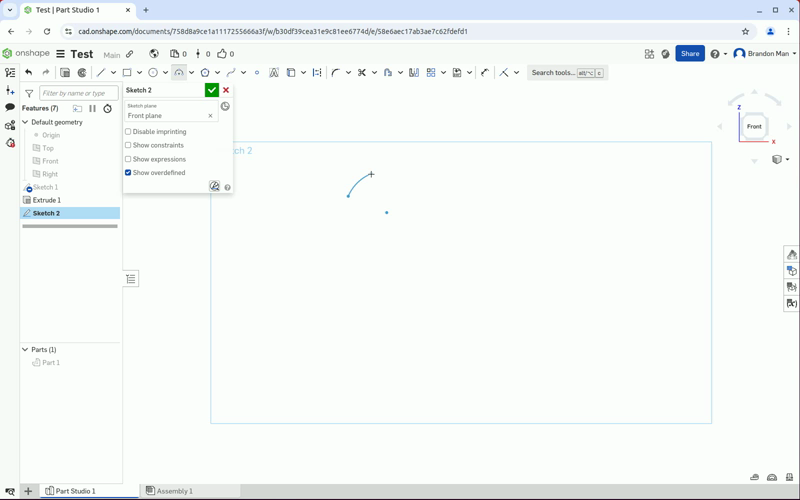
mouse_move(361, 186)
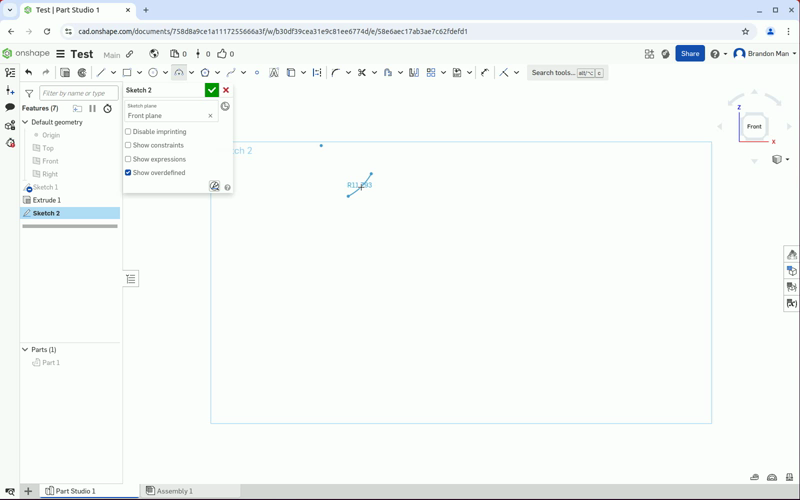
click(361, 186)
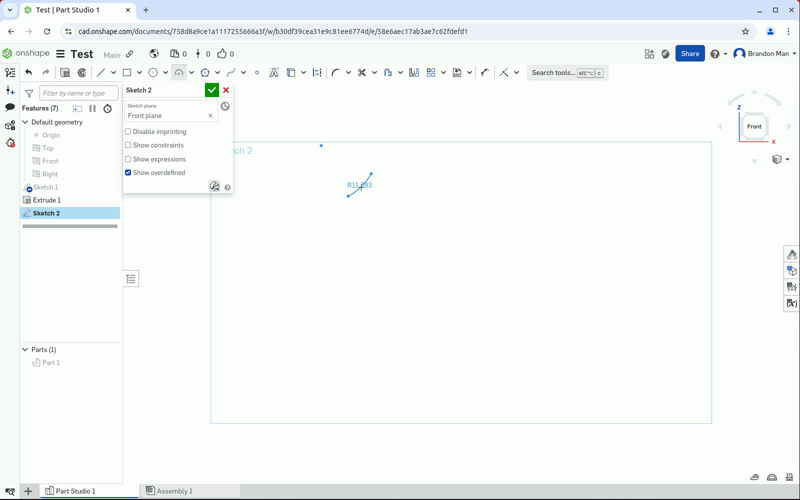
key_up(shift)
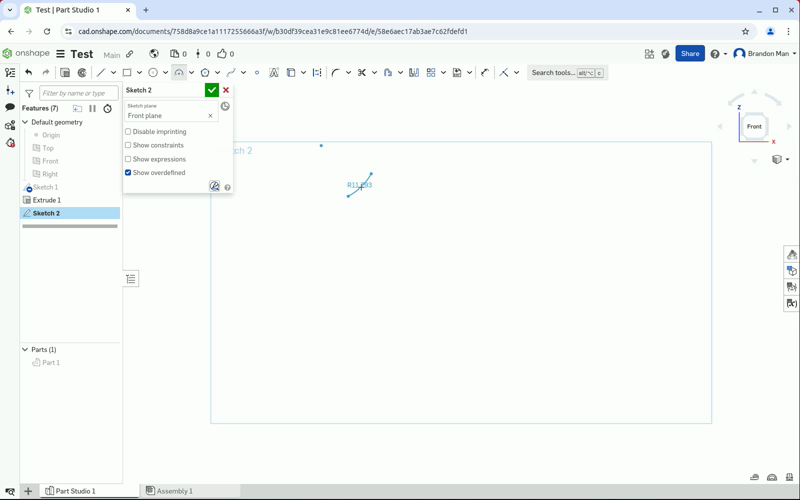
key(esc)
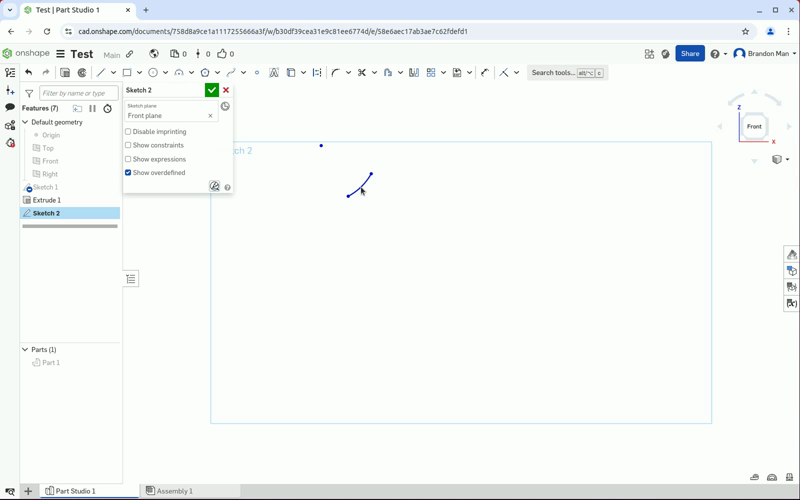
key(l)
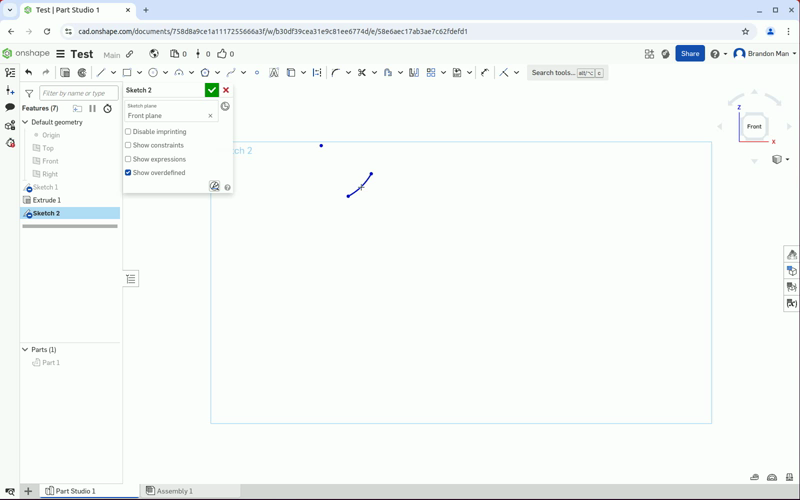
mouse_move(371, 173)
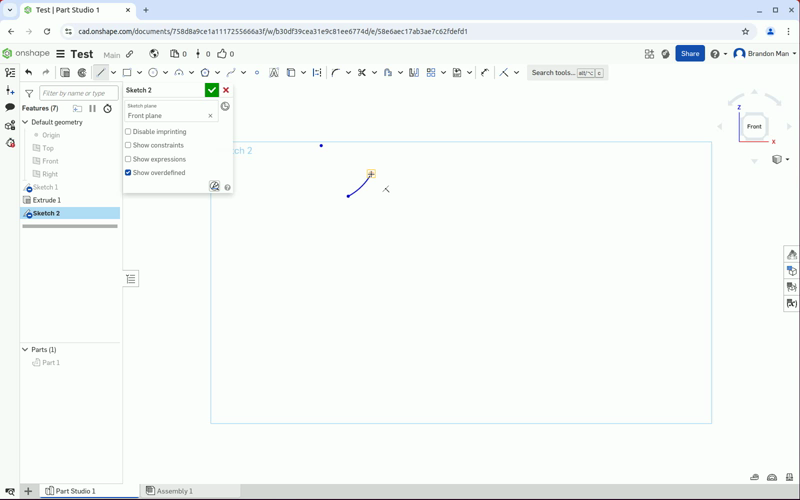
click(371, 173)
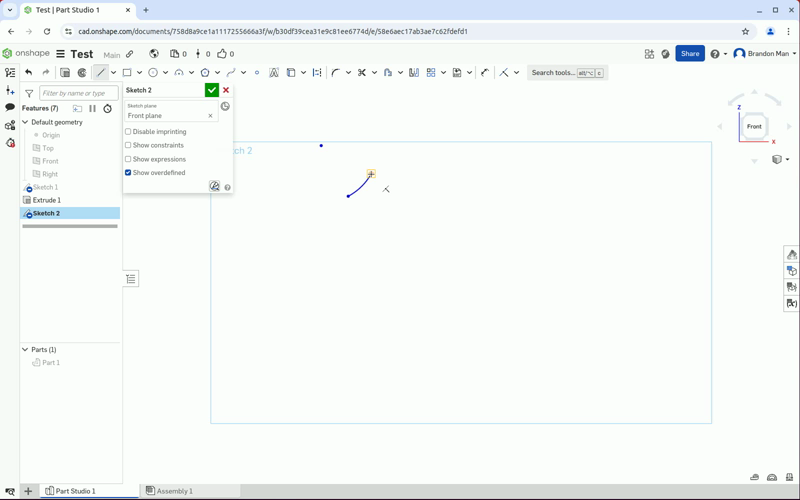
key_down(shift)
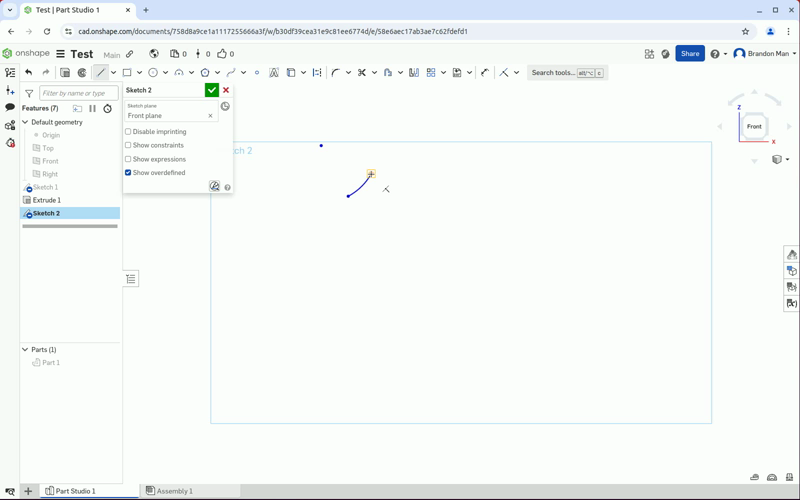
mouse_move(401, 173)
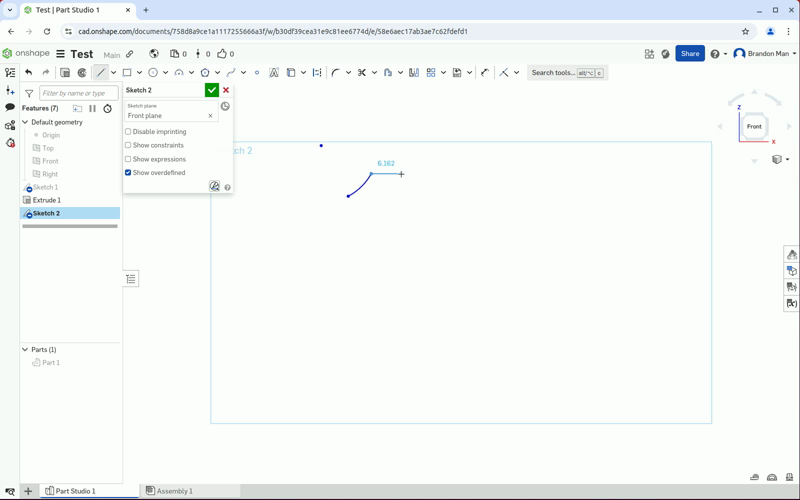
mouse_move(348, 173)
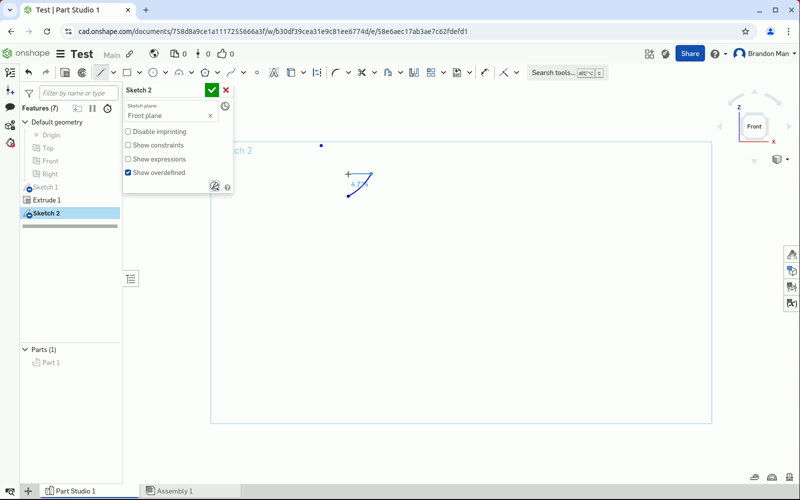
click(348, 173)
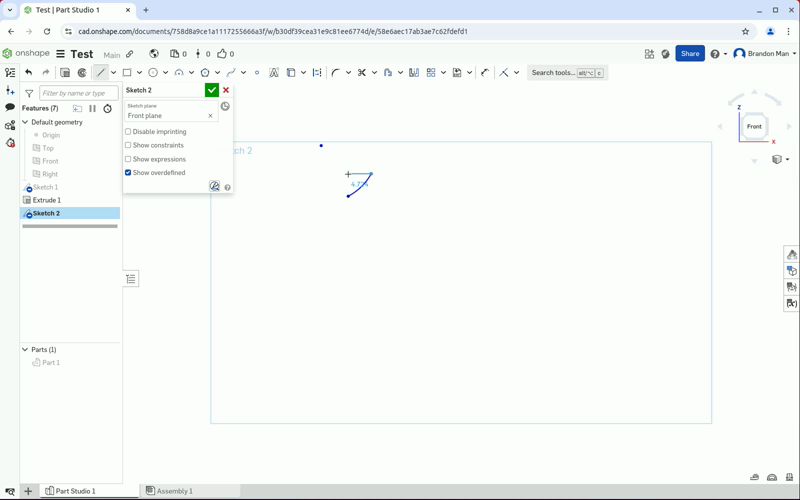
key_up(shift)
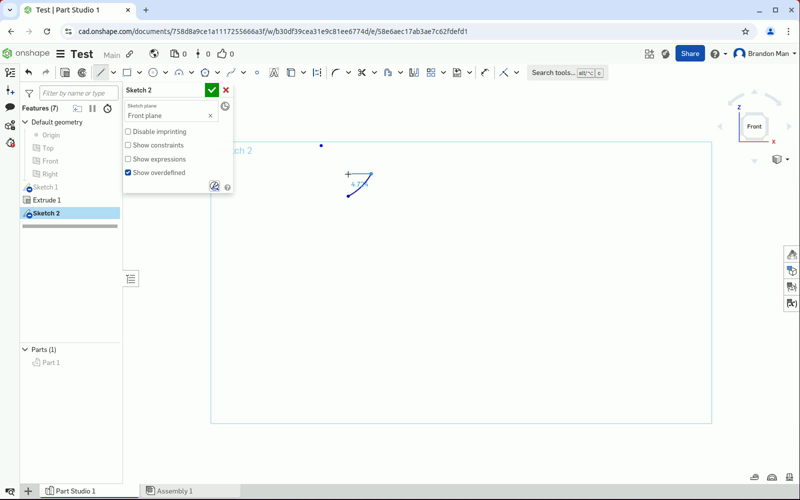
mouse_move(378, 173)
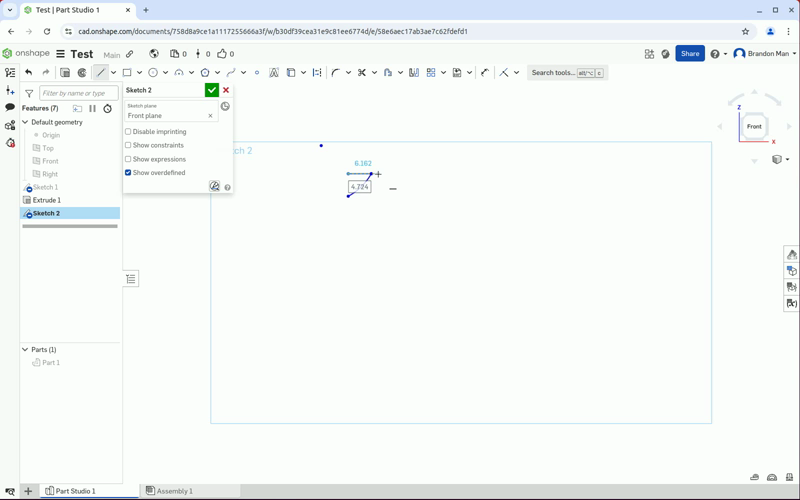
key_down(shift)
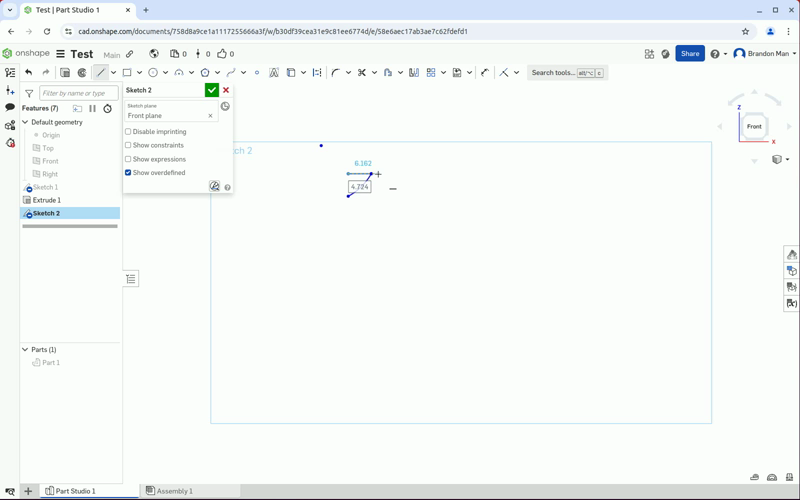
mouse_move(348, 196)
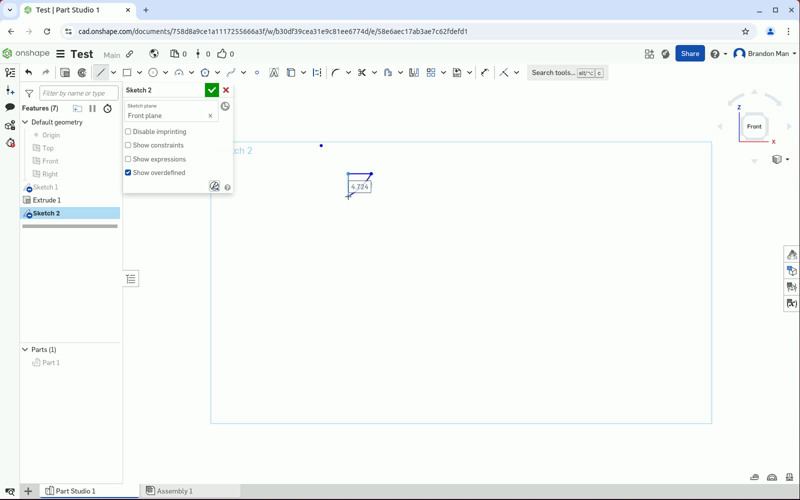
key_up(shift)
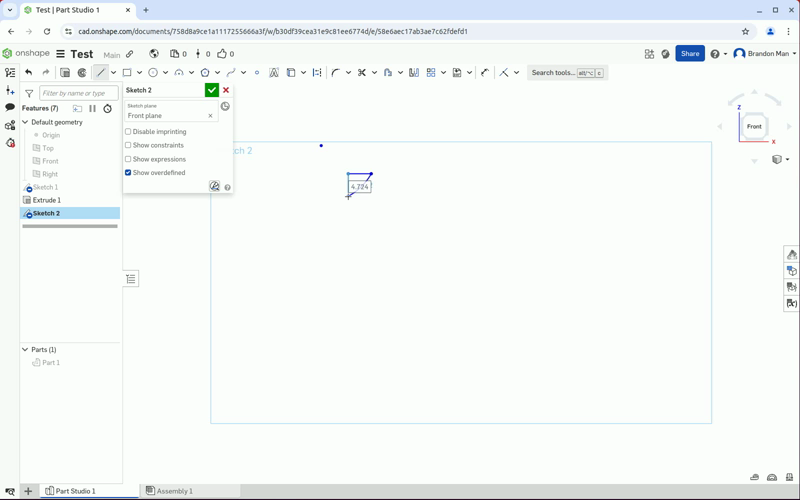
click(348, 196)
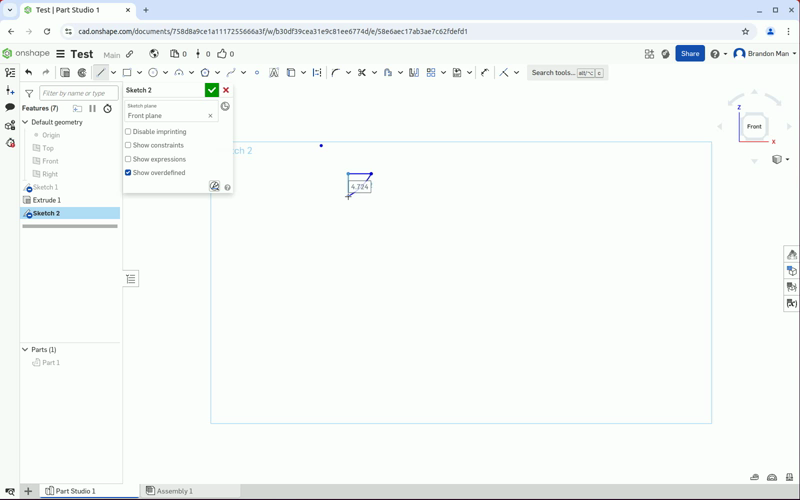
key(esc)
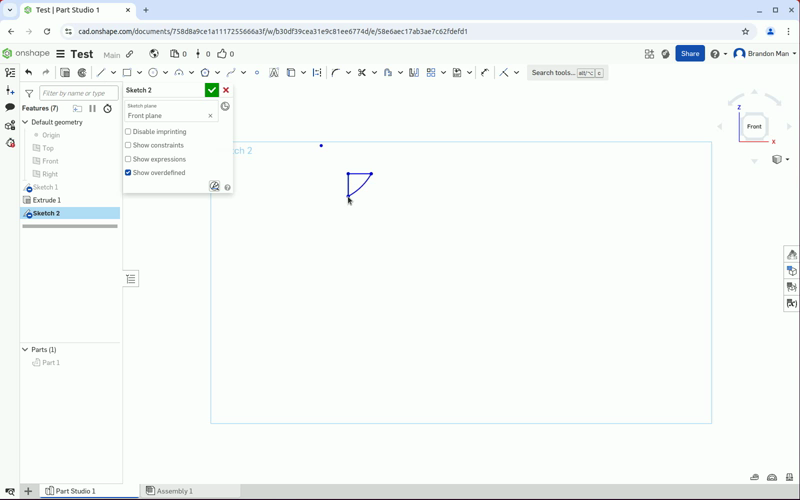
mouse_move(363, 178)
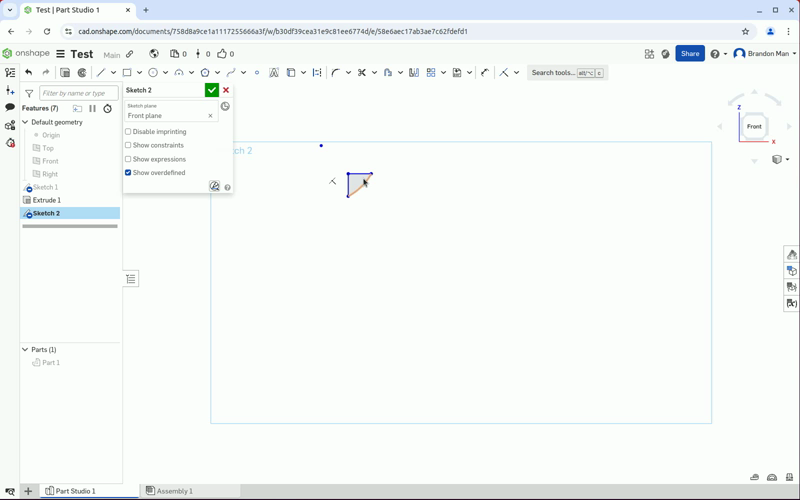
scroll(6)
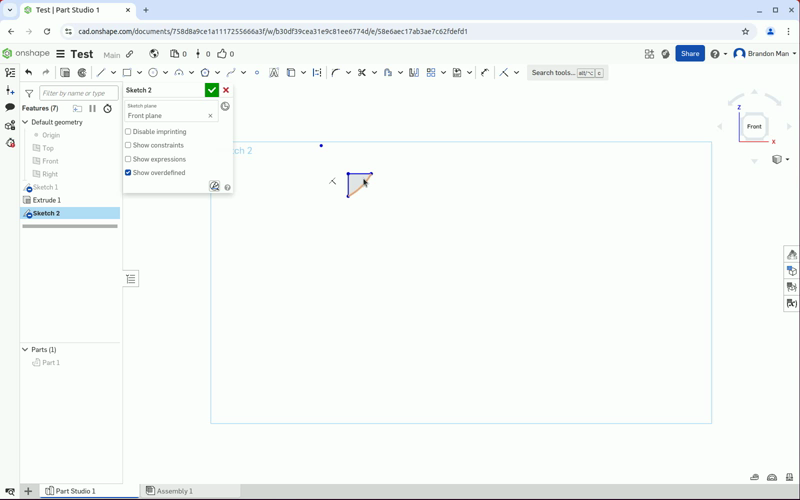
scroll(6)
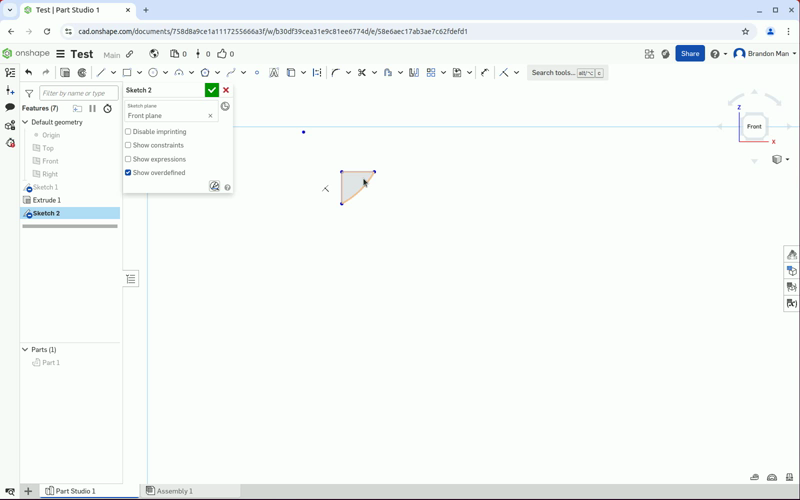
scroll(6)
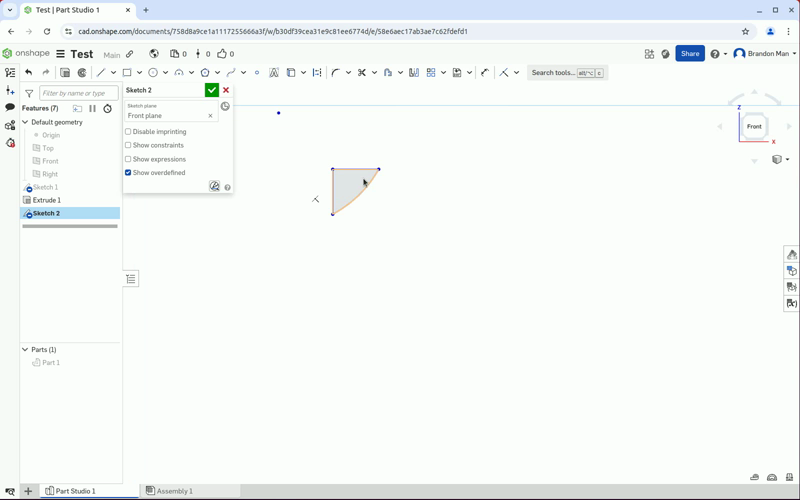
scroll(6)
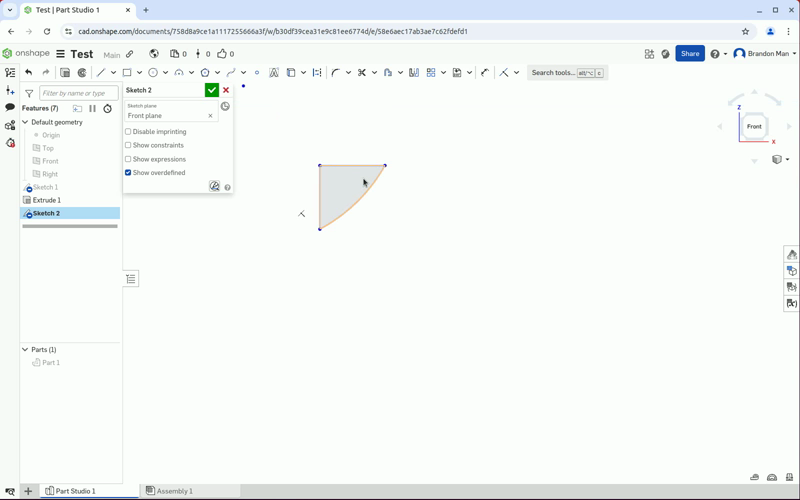
scroll(6)
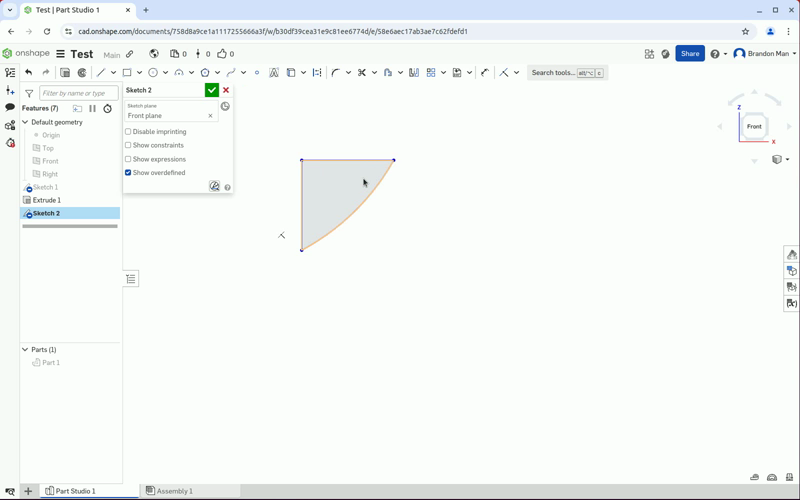
scroll(6)
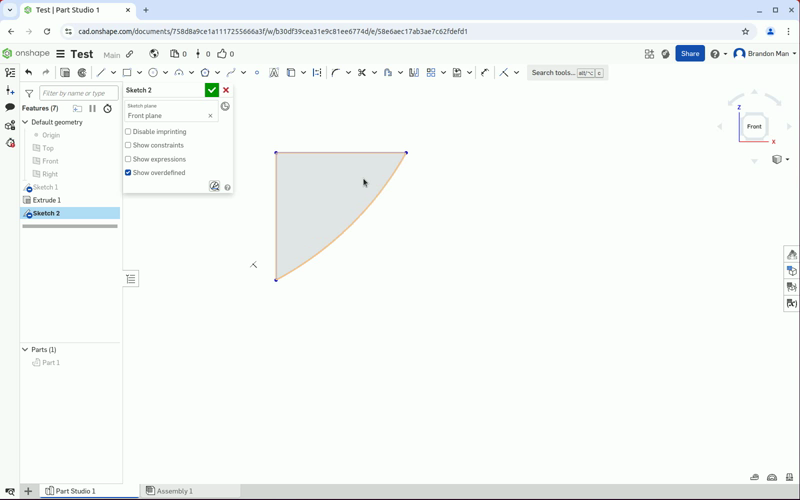
scroll(6)
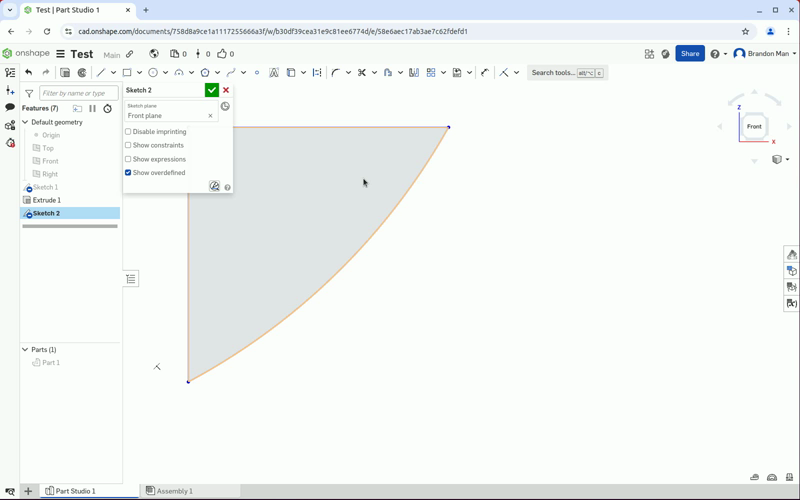
click(363, 178)
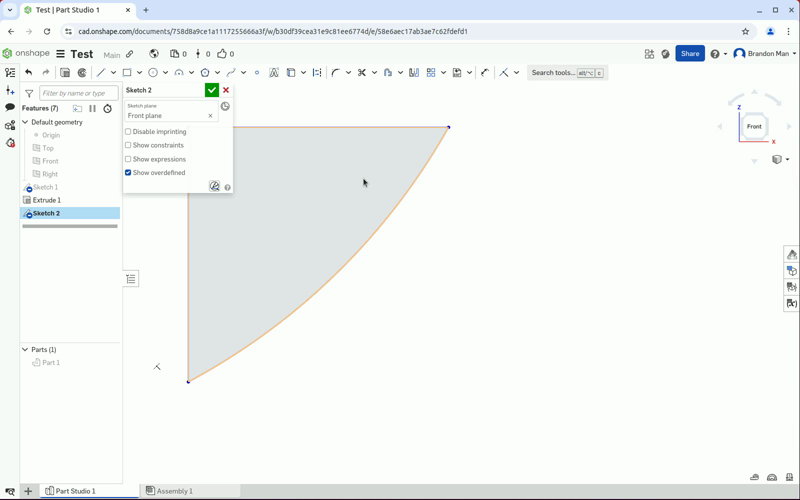
scroll(-6)
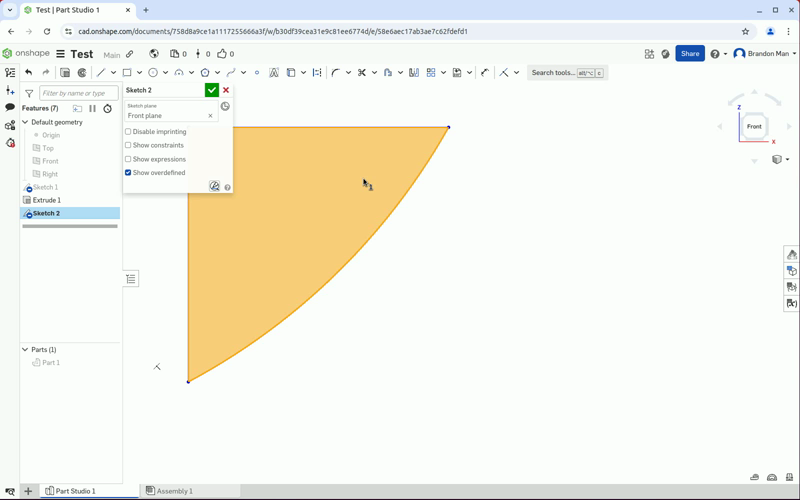
scroll(-6)
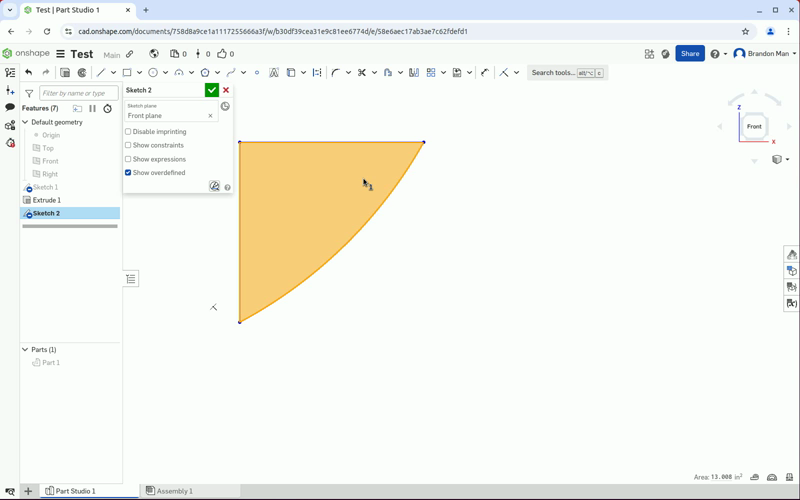
scroll(-6)
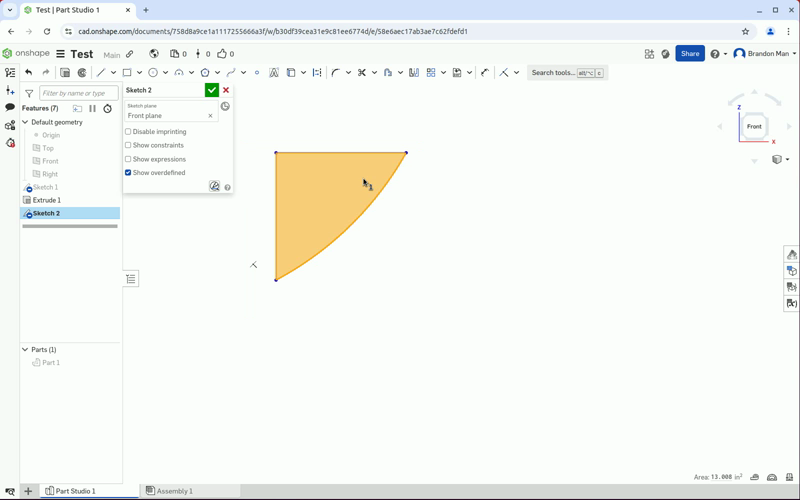
scroll(-6)
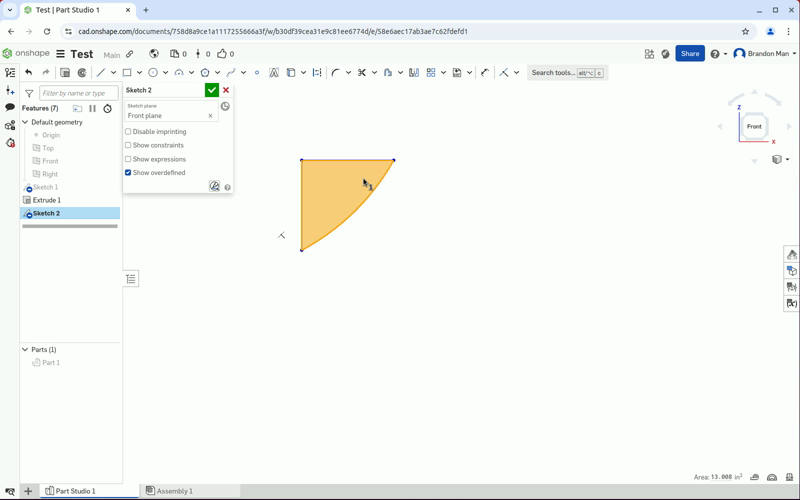
scroll(-6)
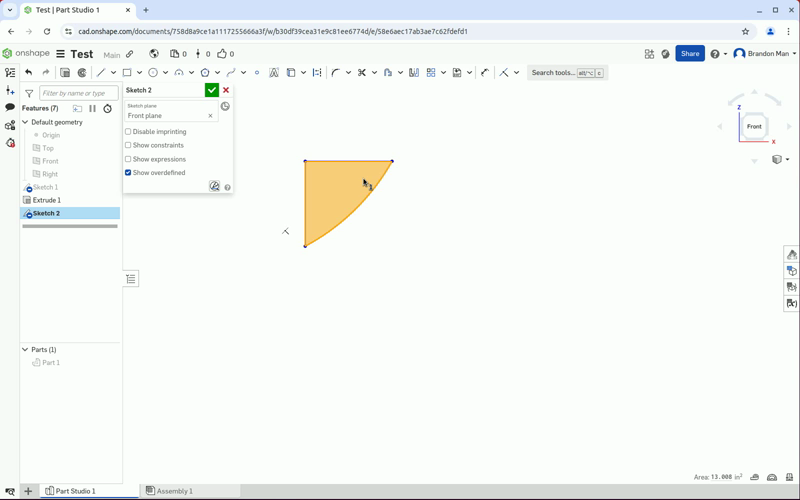
scroll(-6)
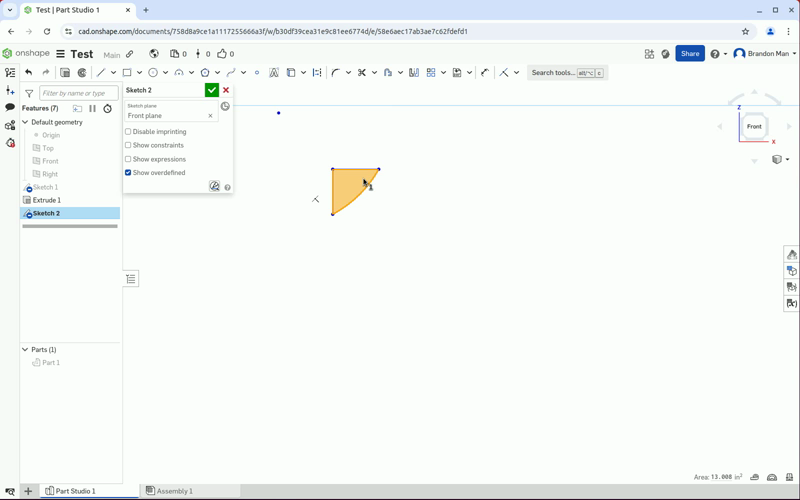
scroll(-6)
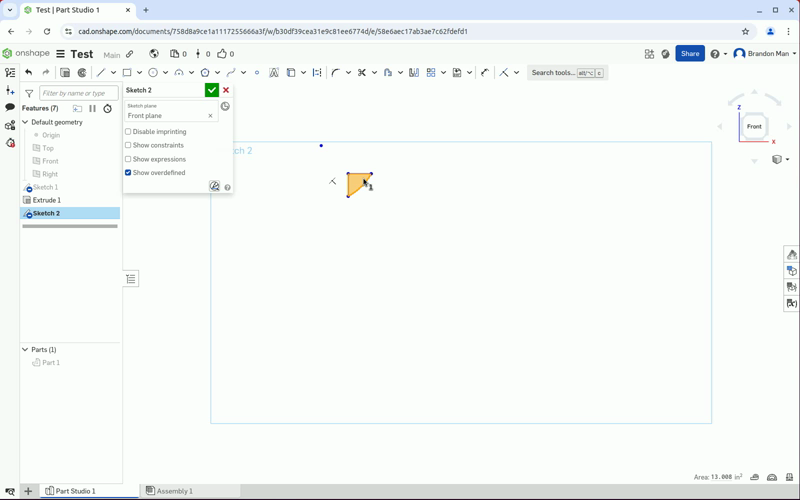
mouse_move(73, 352)
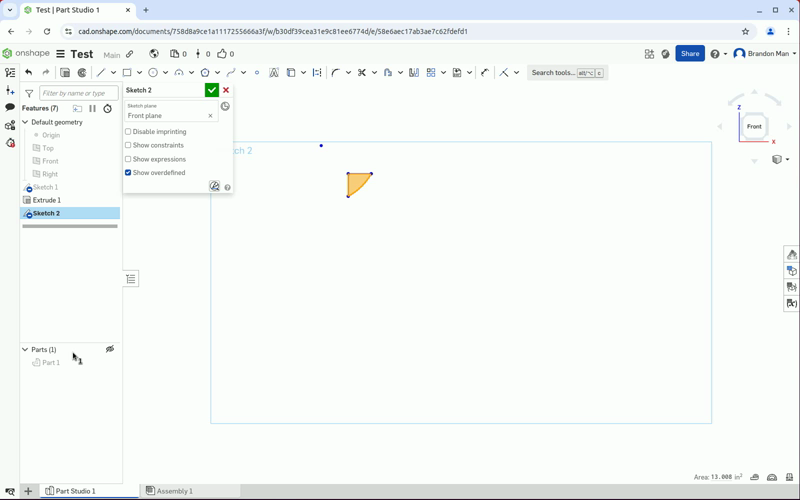
key(shift+y)
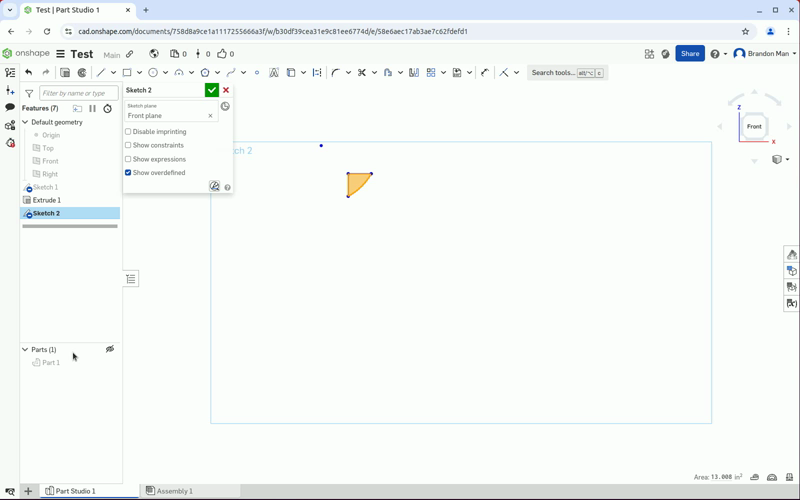
key(shift+e)
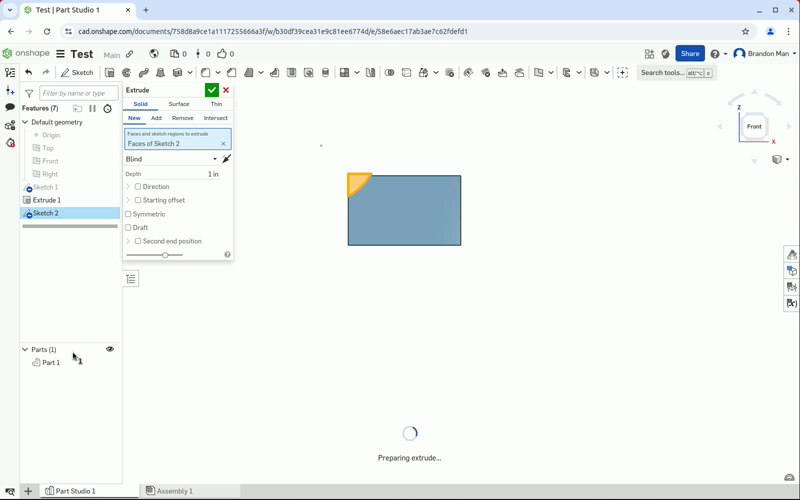
mouse_move(143, 106)
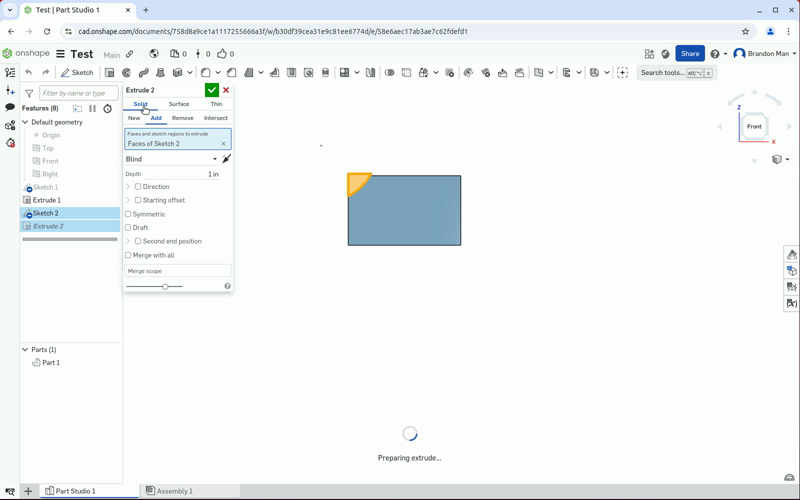
click(143, 106)
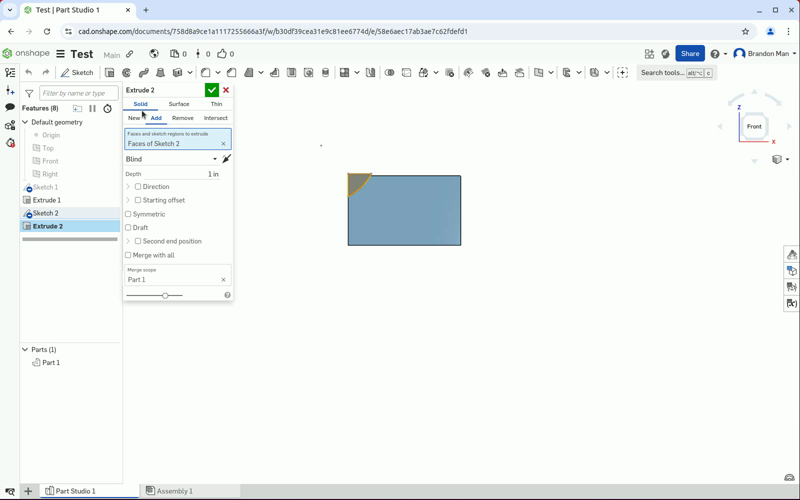
mouse_move(137, 120)
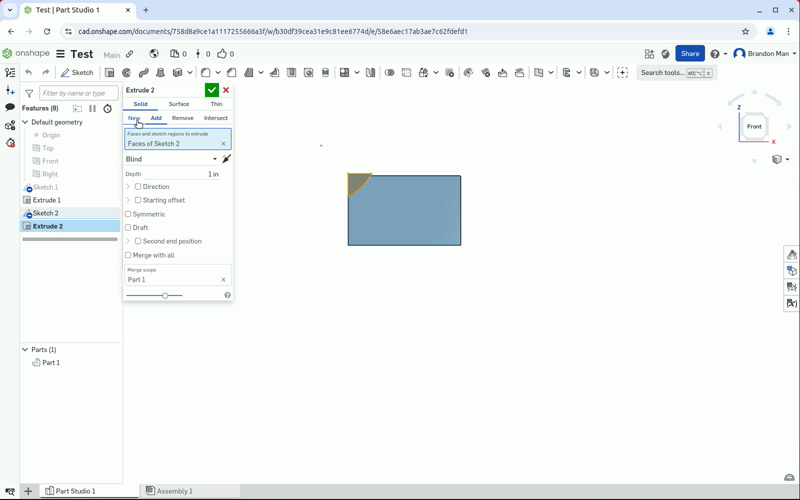
click(137, 120)
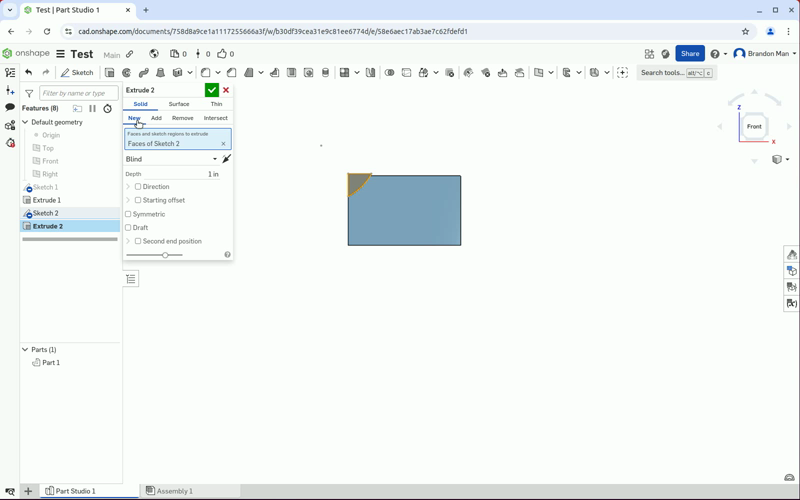
key(tab, 4)
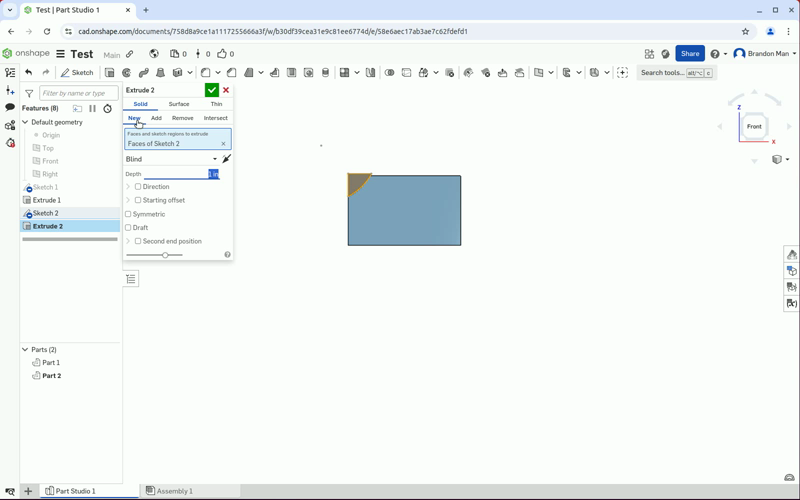
text(11.313)
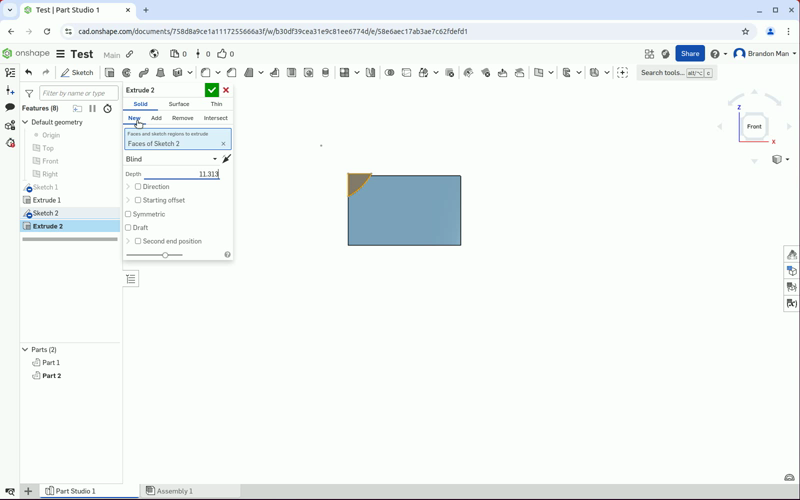
key(enter)
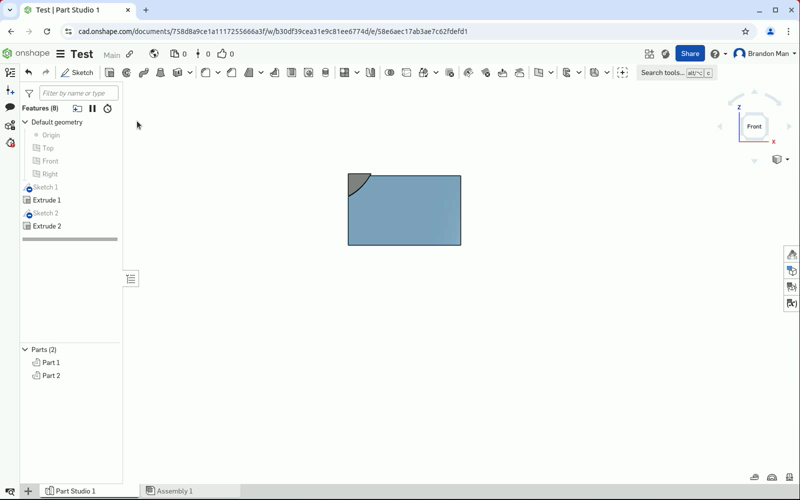
key(shift+h)
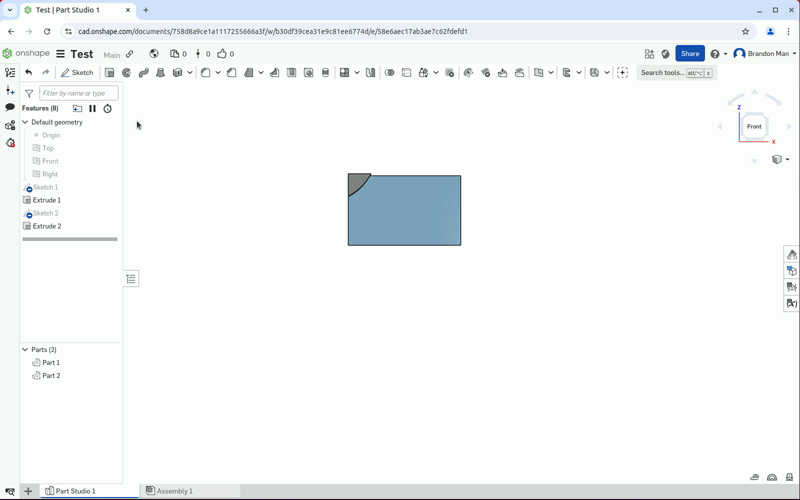
key(shift+h)
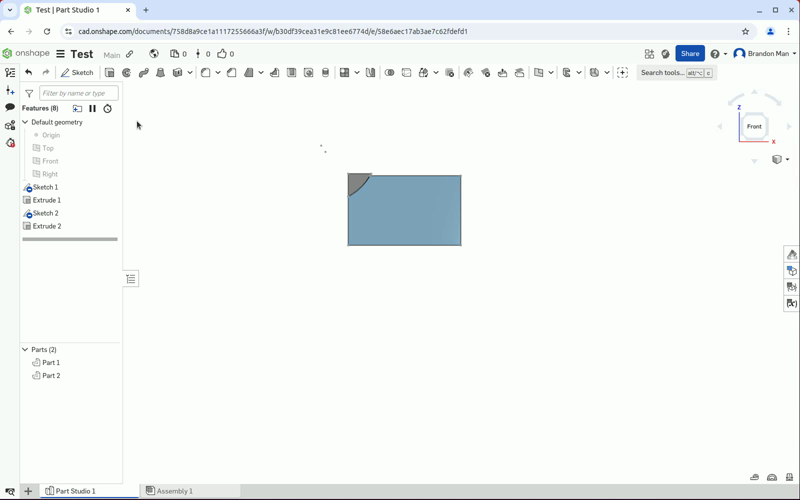
key(shift+7)
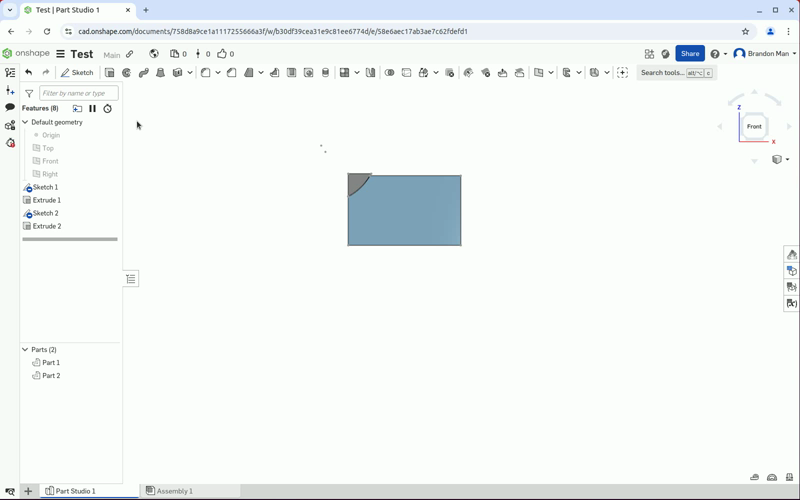
key(left, 2)
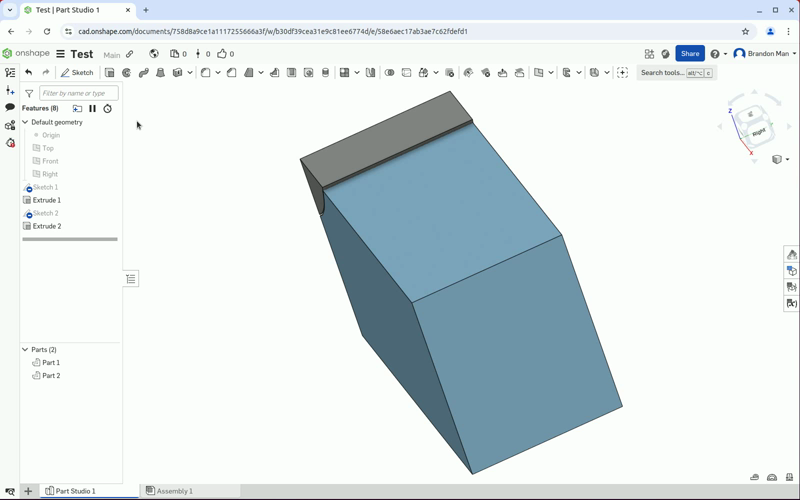
key(down, 2)
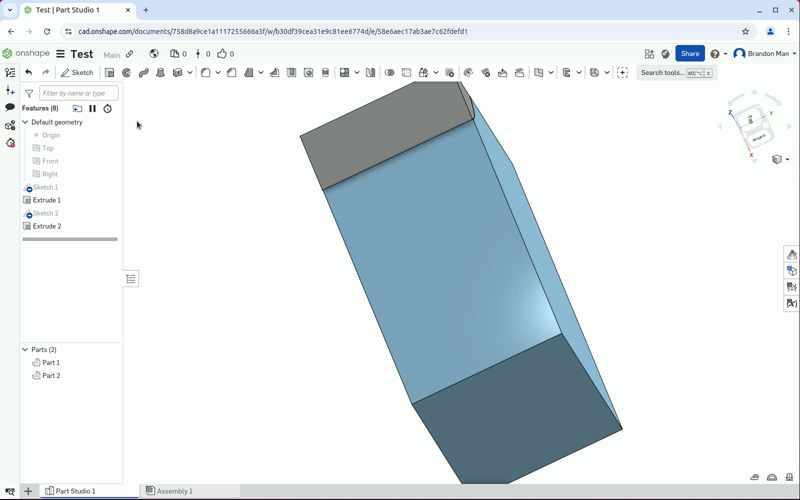
key(up, 2)
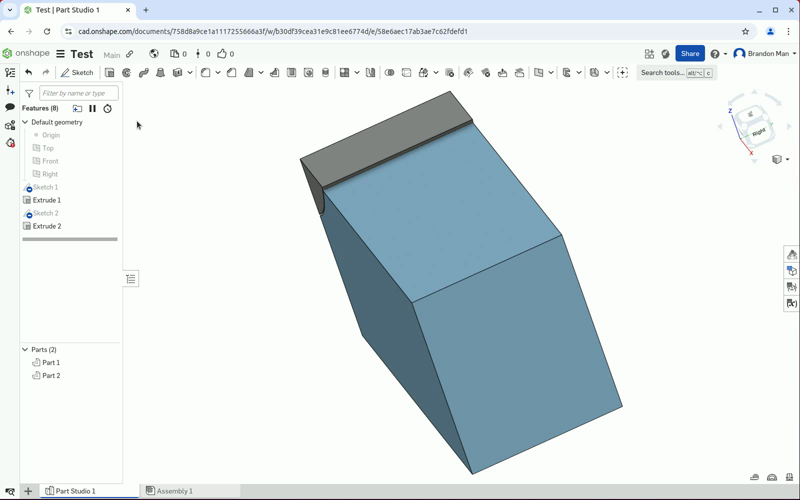
key(right, 2)
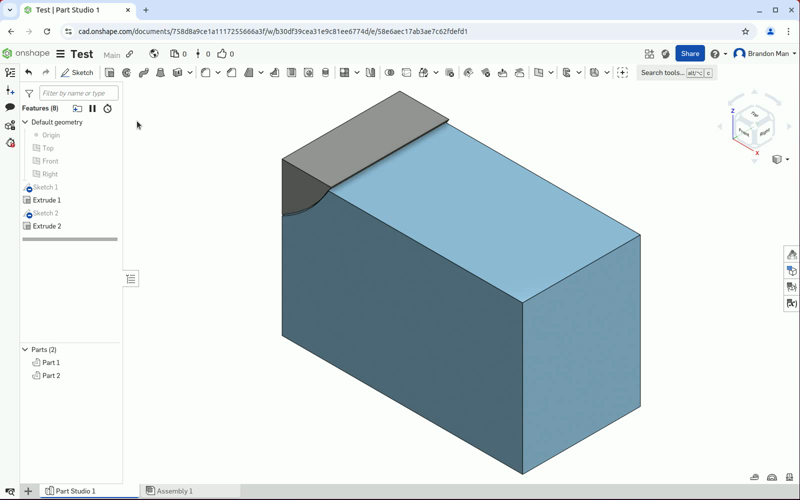
mouse_move(73, 189)
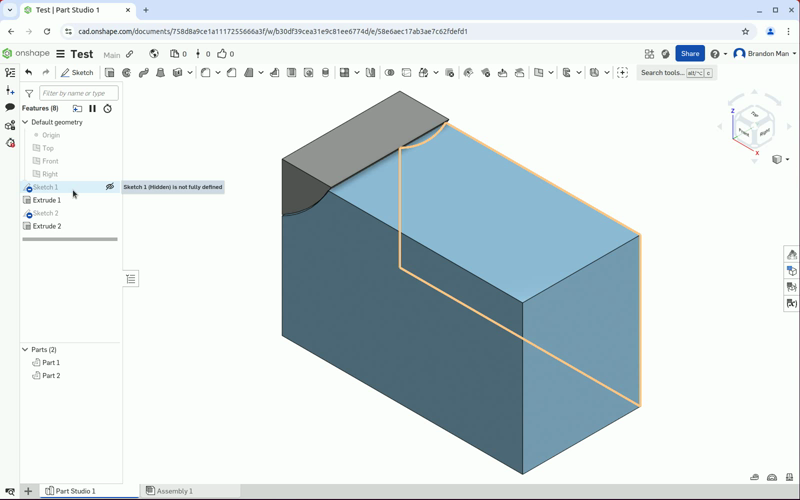
click(73, 189)